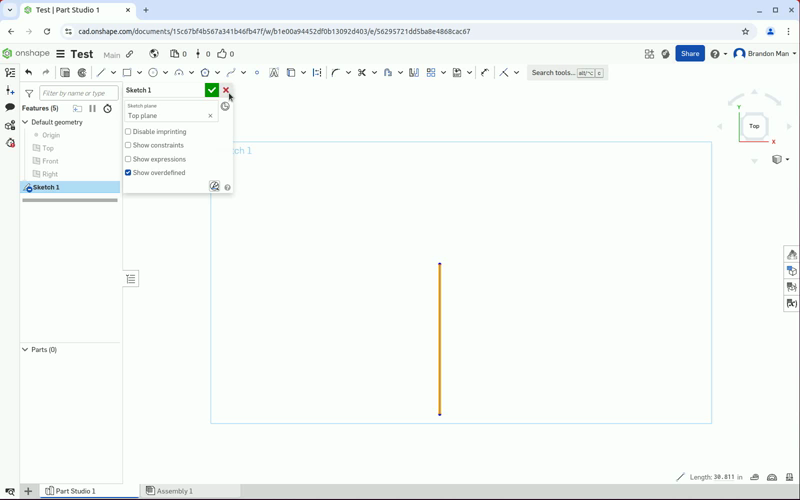
key(shift+h)
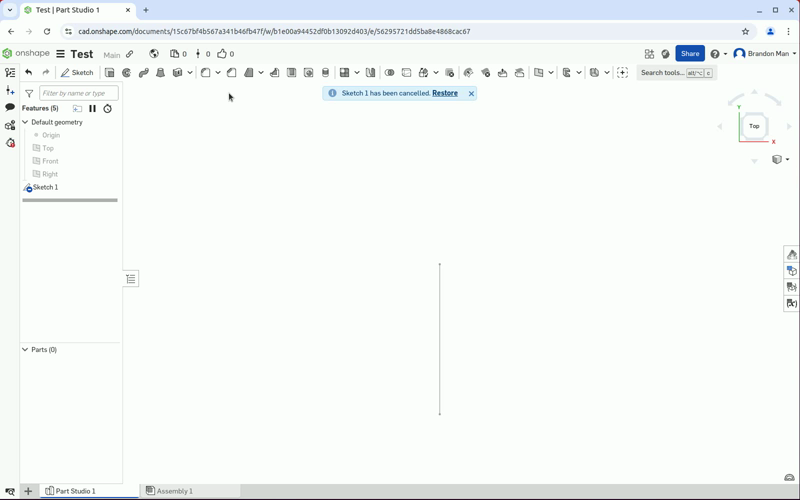
mouse_move(73, 352)
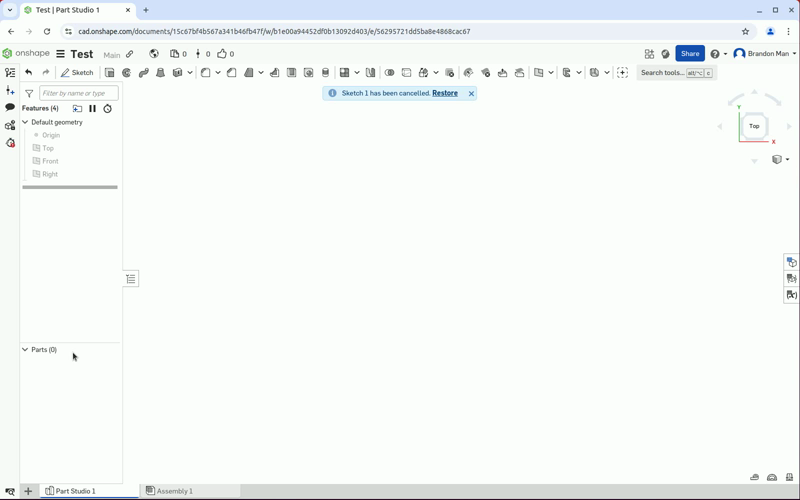
key(y)
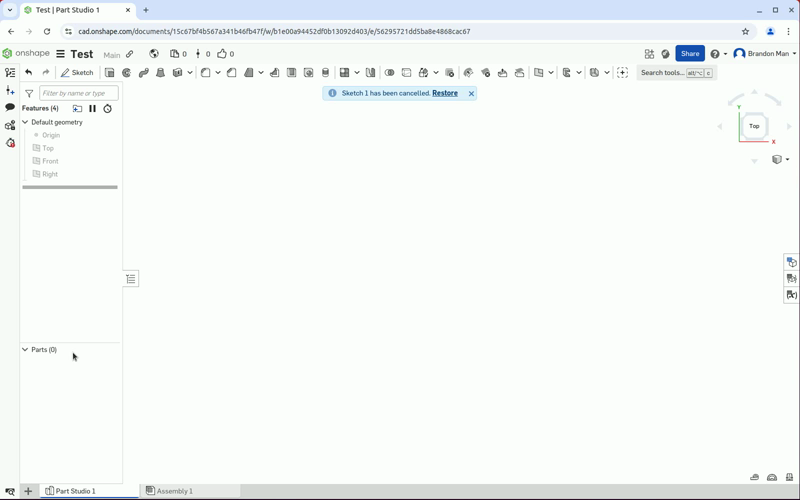
key(shift+p)
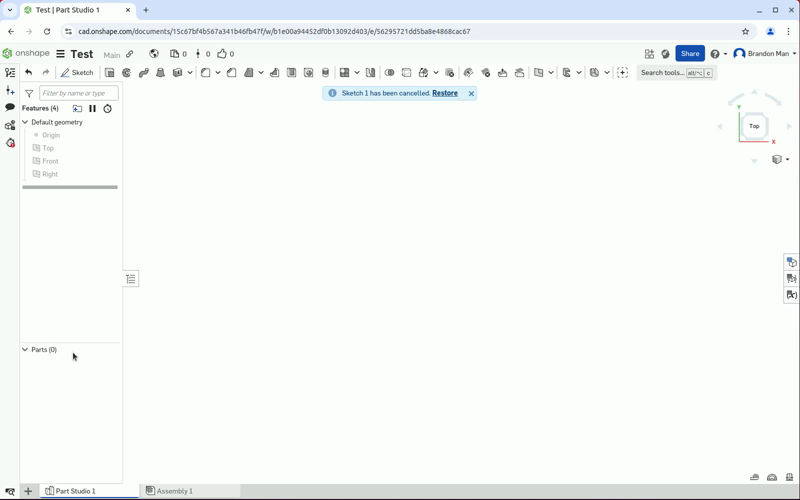
key(space)
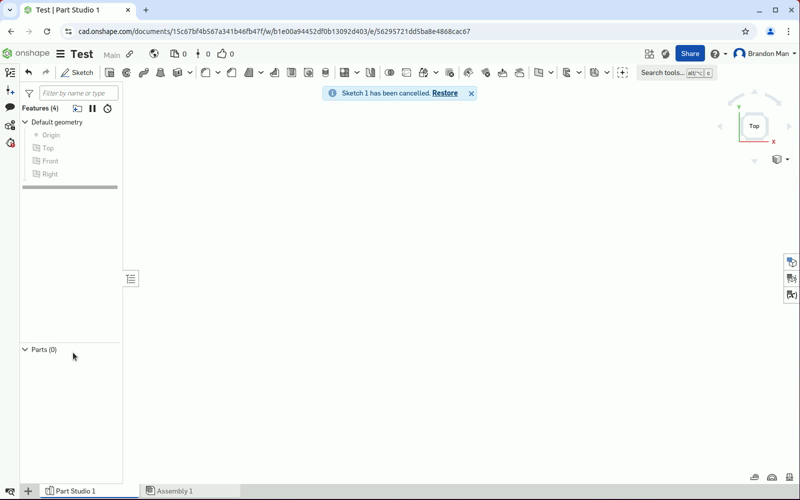
key_down(shift)
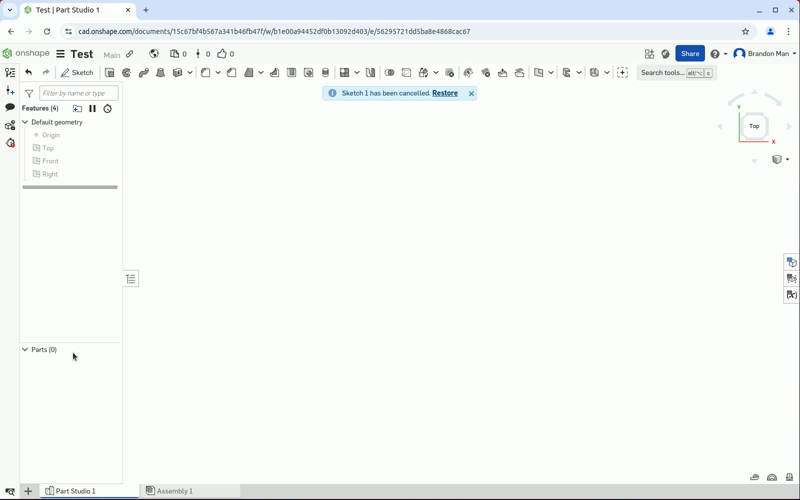
key(up)
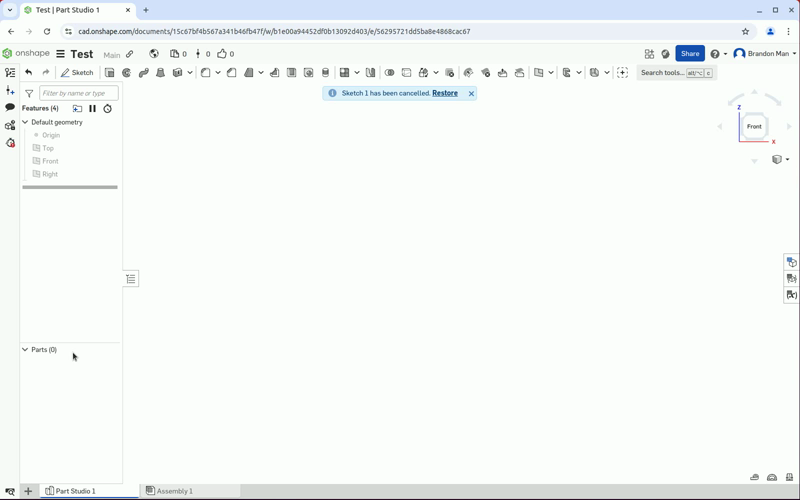
key_up(shift)
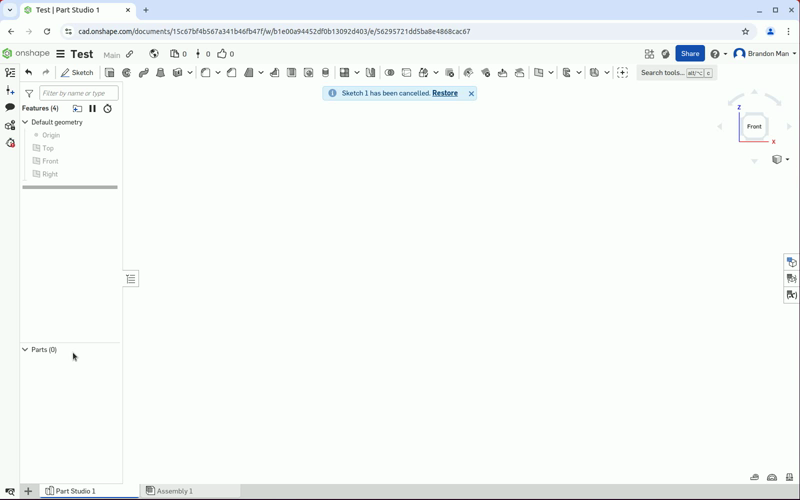
mouse_move(73, 352)
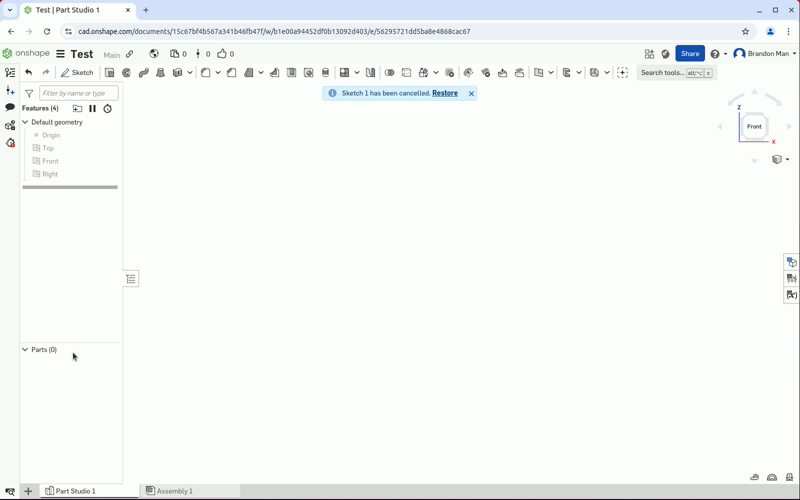
key(shift+y)
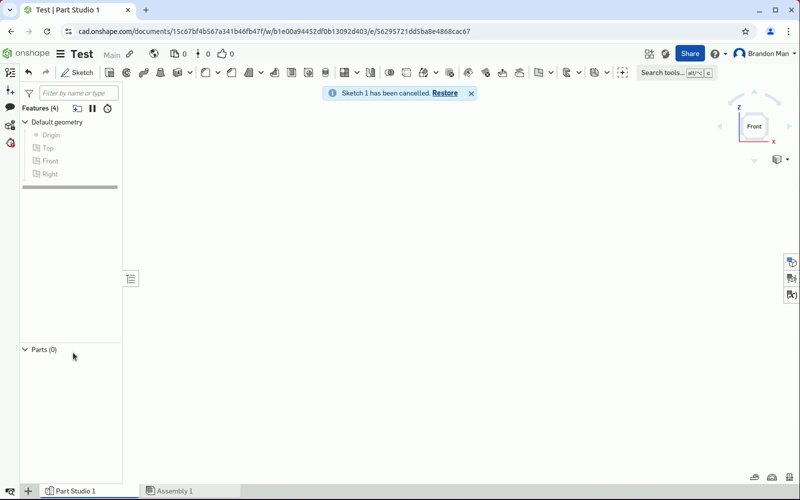
key(shift+s)
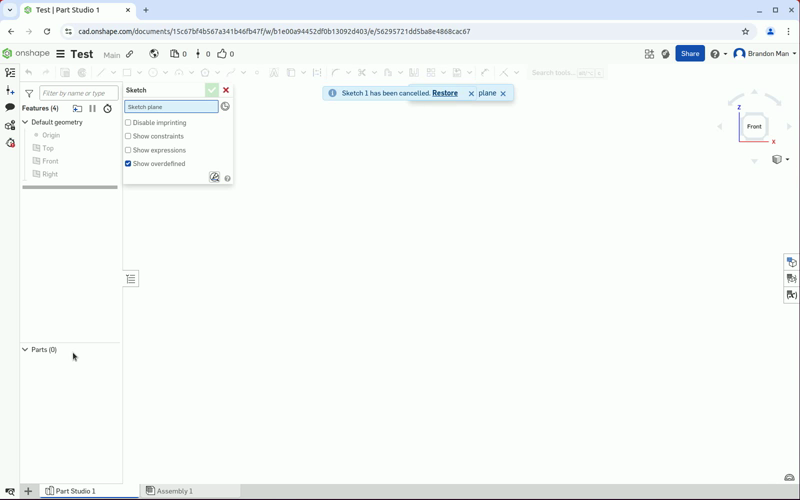
mouse_move(73, 163)
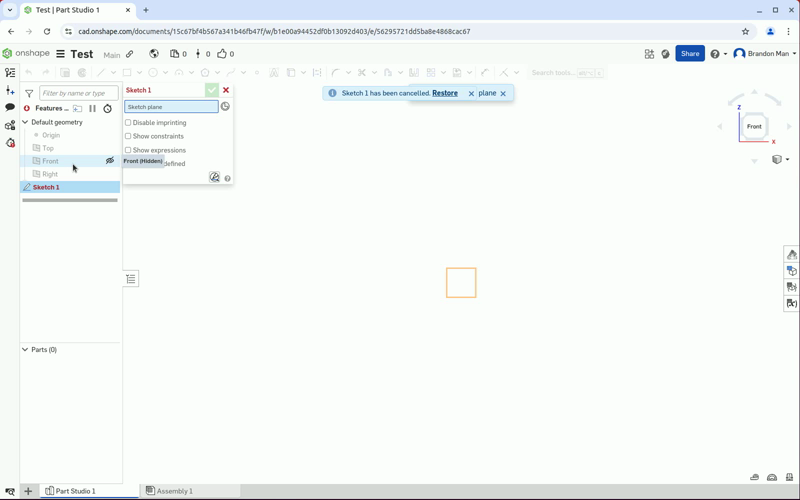
click(73, 163)
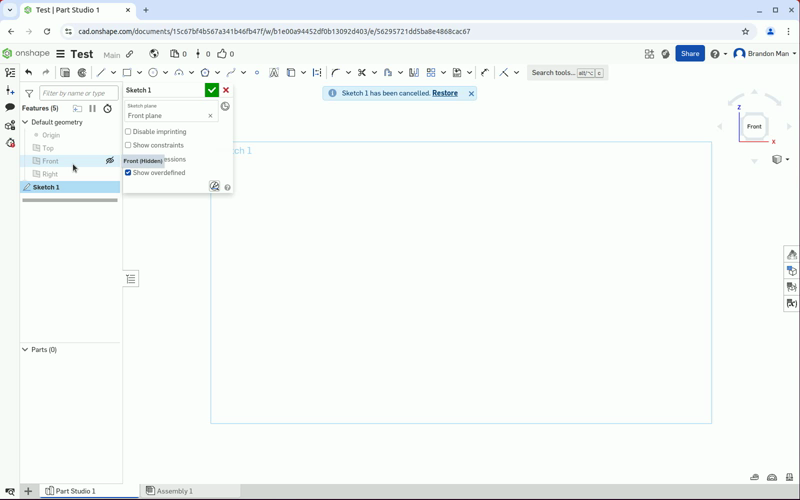
mouse_move(73, 352)
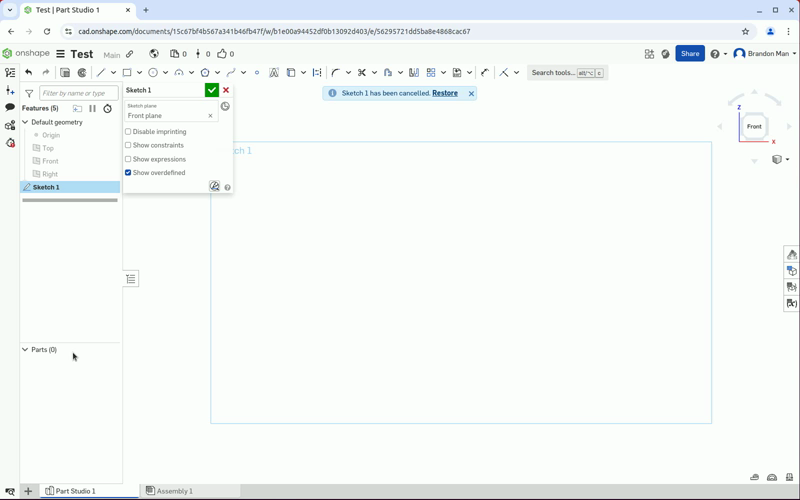
key(y)
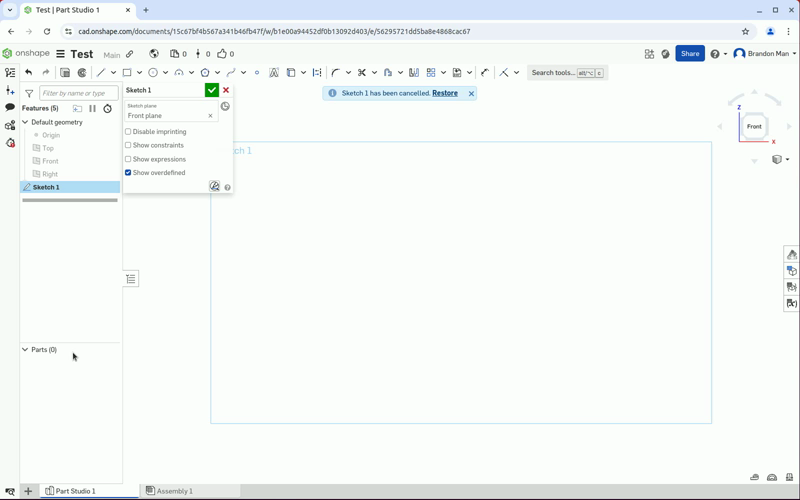
key(l)
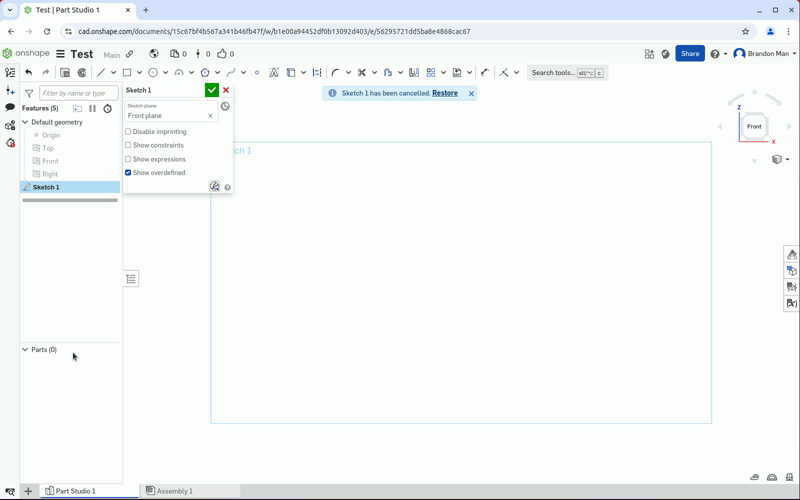
key_down(shift)
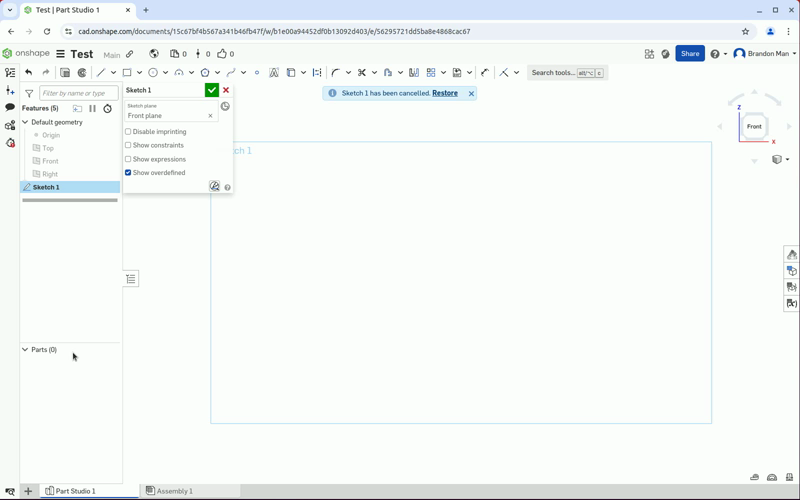
mouse_move(385, 211)
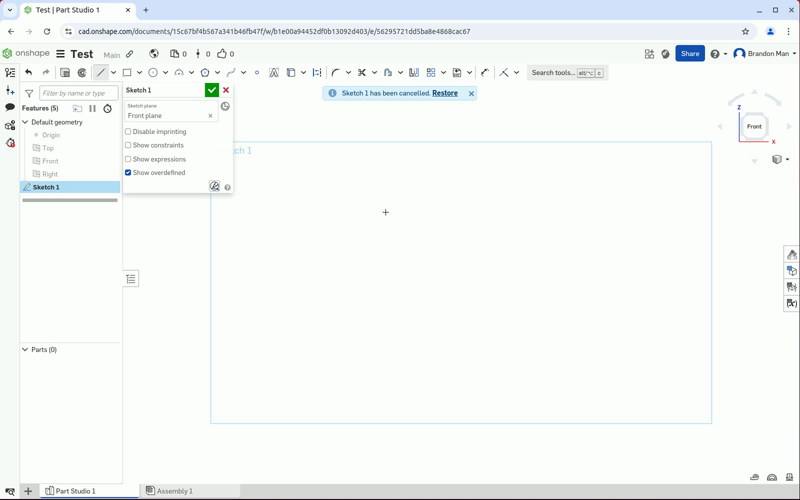
click(385, 211)
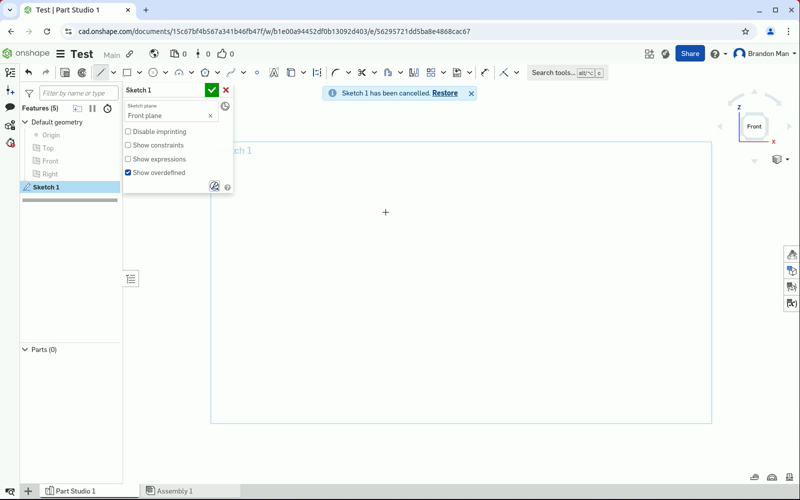
key_up(shift)
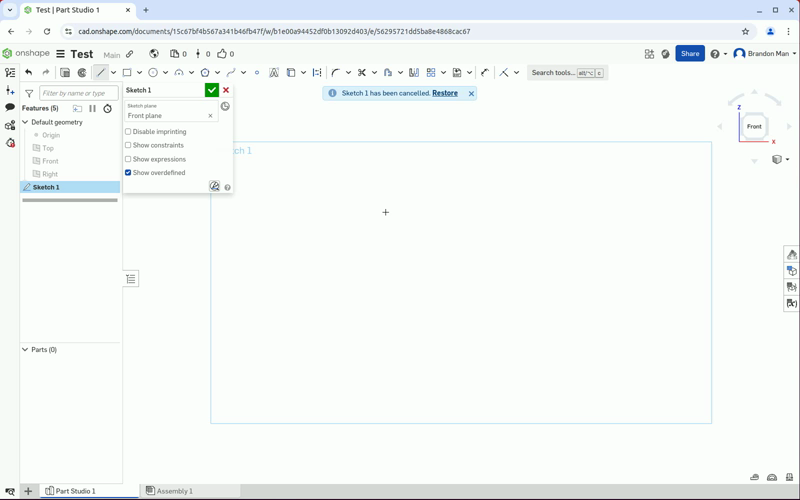
key_down(shift)
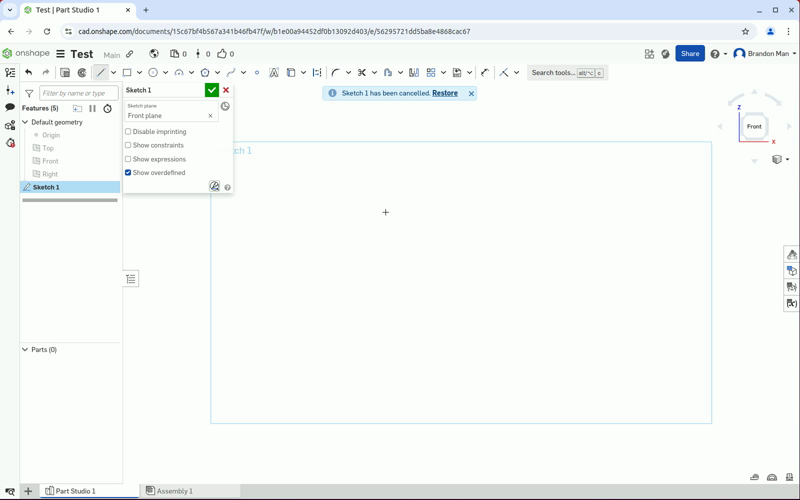
mouse_move(467, 211)
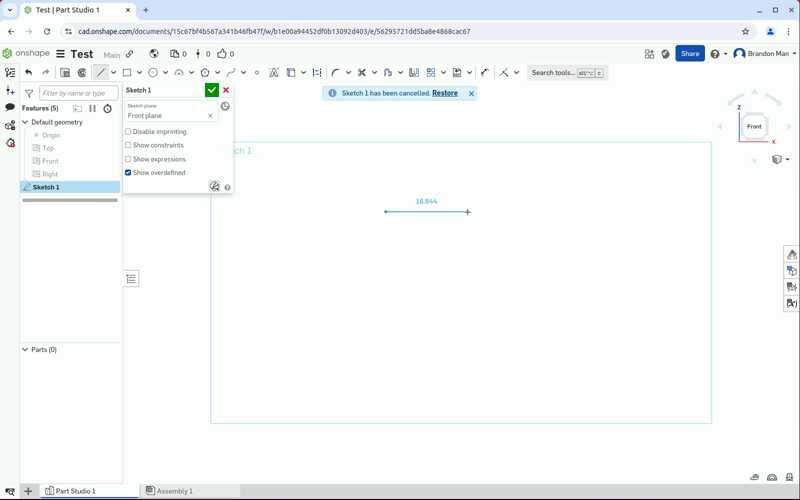
click(467, 211)
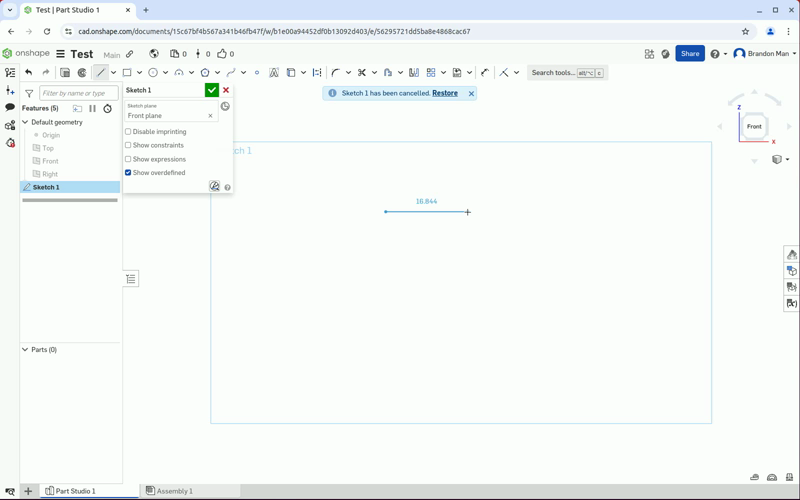
key_up(shift)
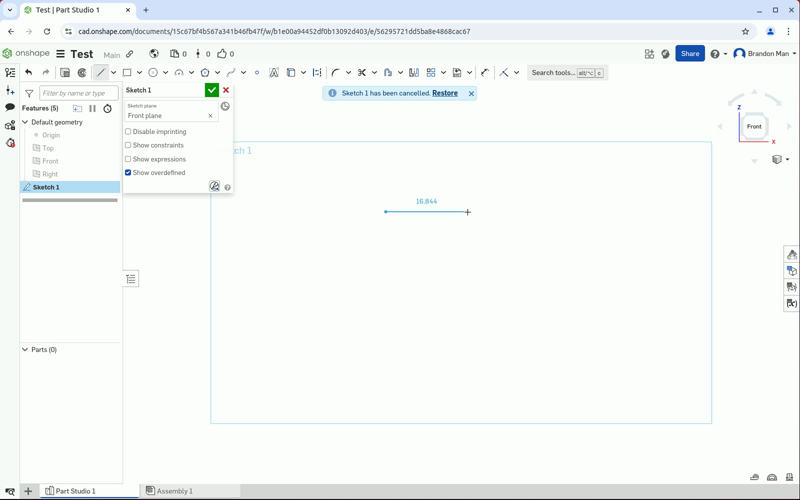
key_down(shift)
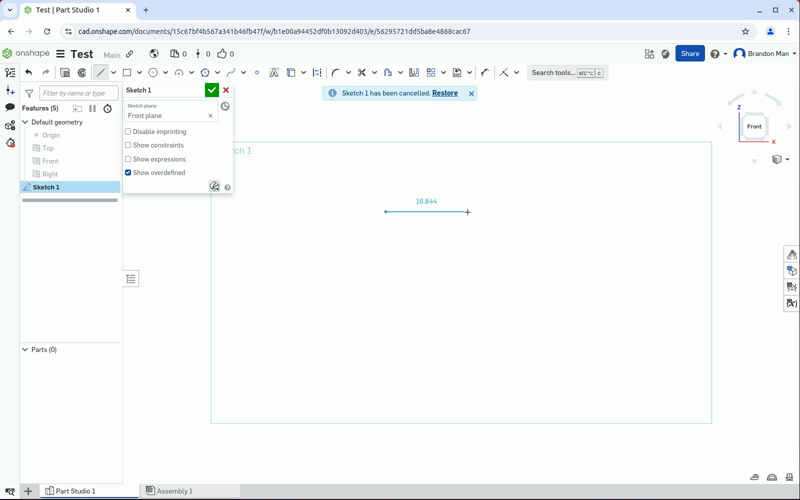
mouse_move(498, 211)
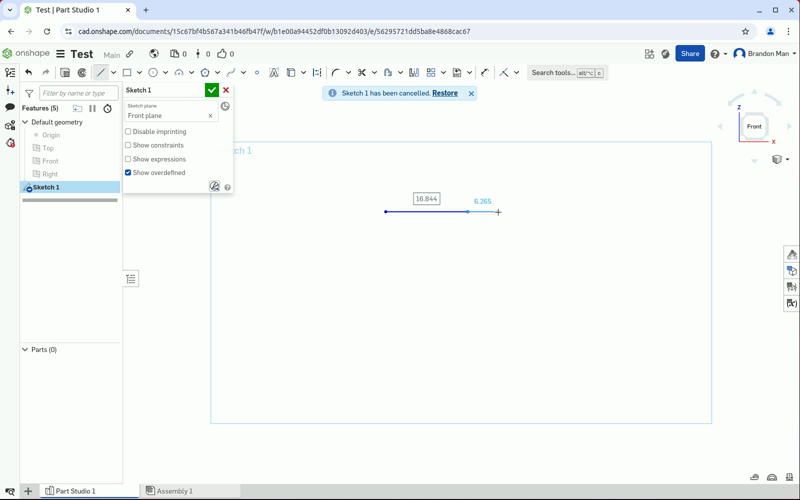
mouse_move(467, 266)
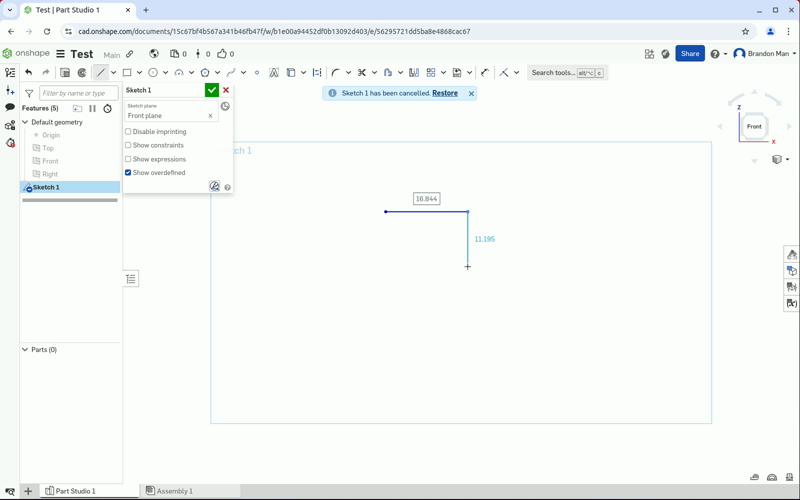
click(467, 266)
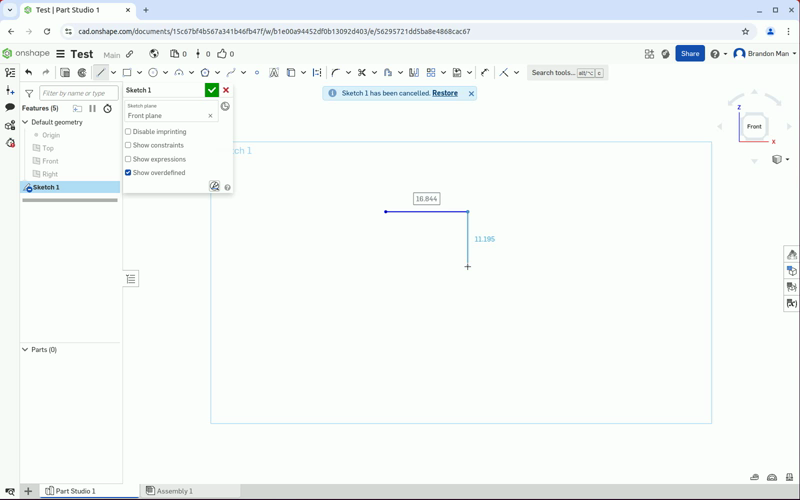
key_up(shift)
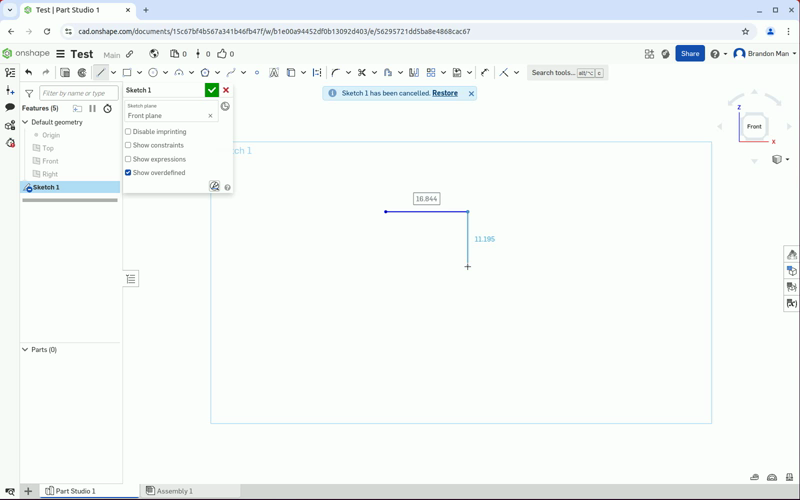
key_down(shift)
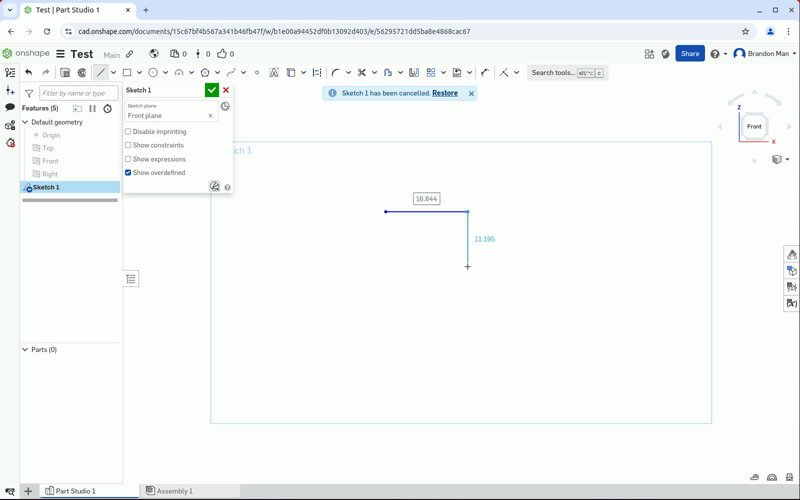
mouse_move(498, 266)
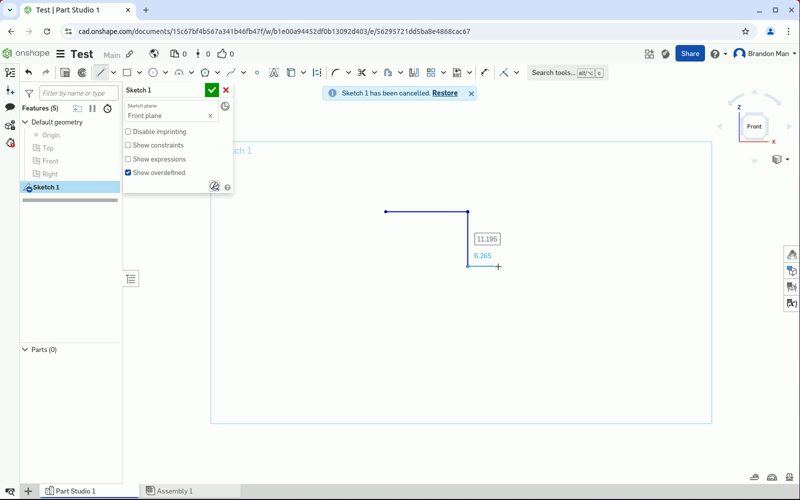
mouse_move(510, 266)
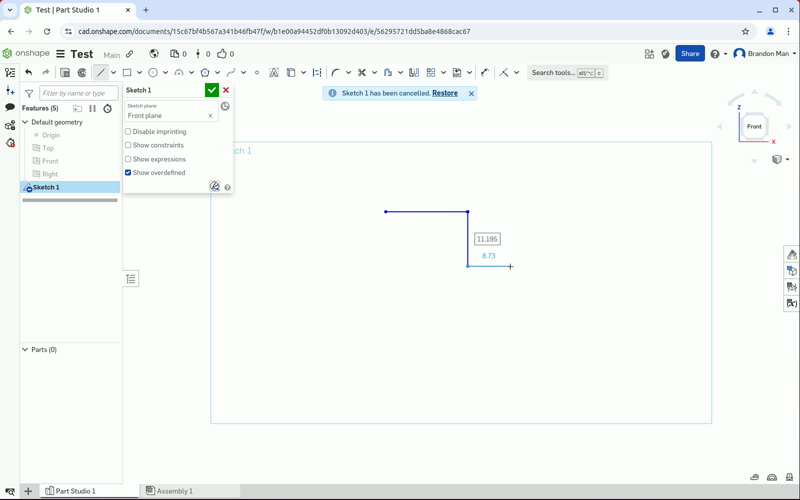
click(510, 266)
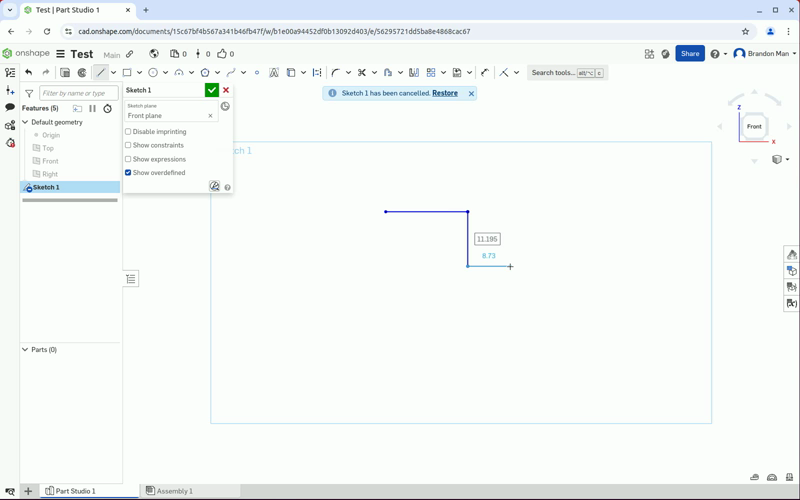
key_up(shift)
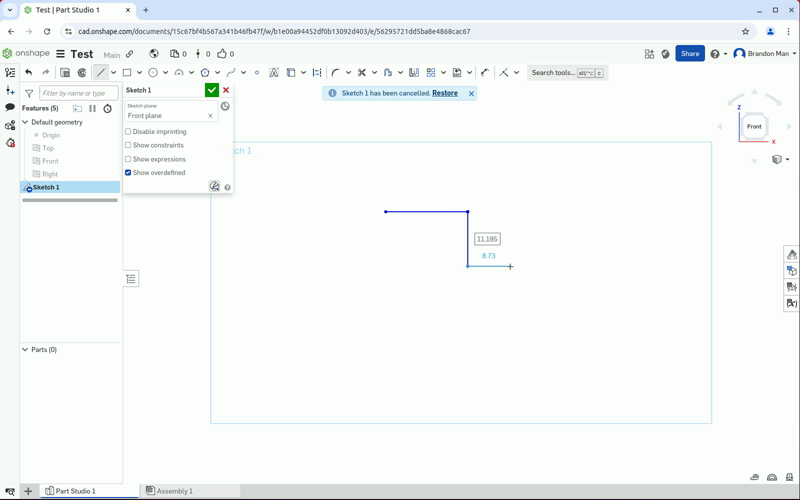
key_down(shift)
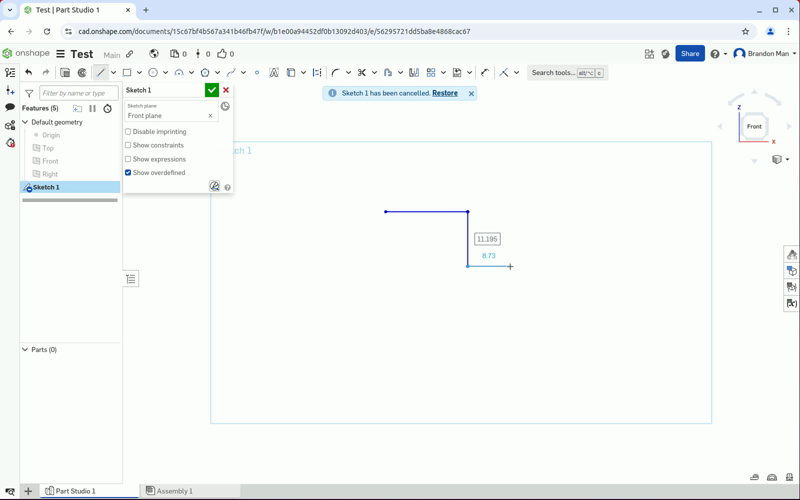
mouse_move(510, 181)
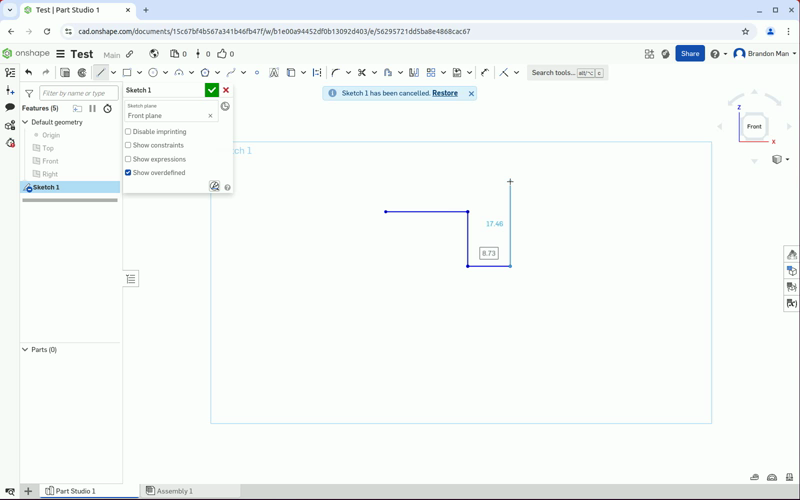
click(510, 181)
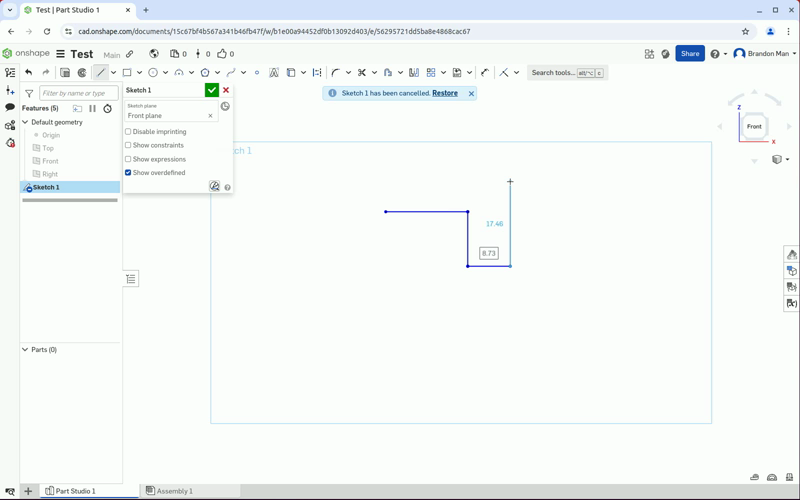
key_up(shift)
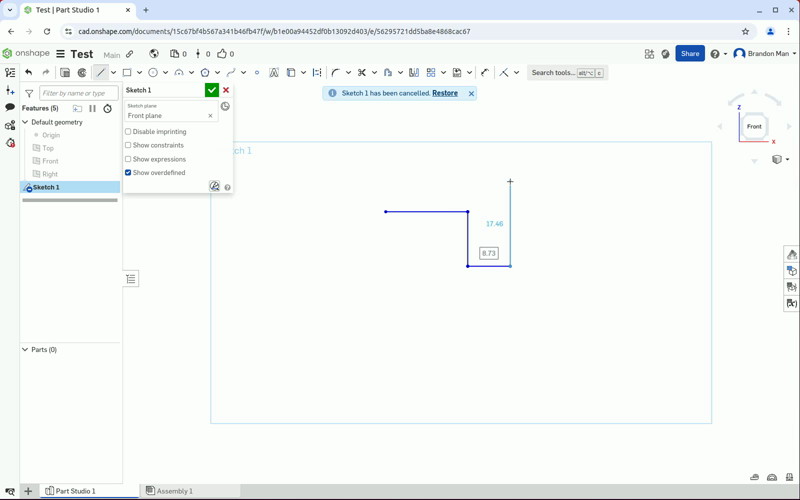
key_down(shift)
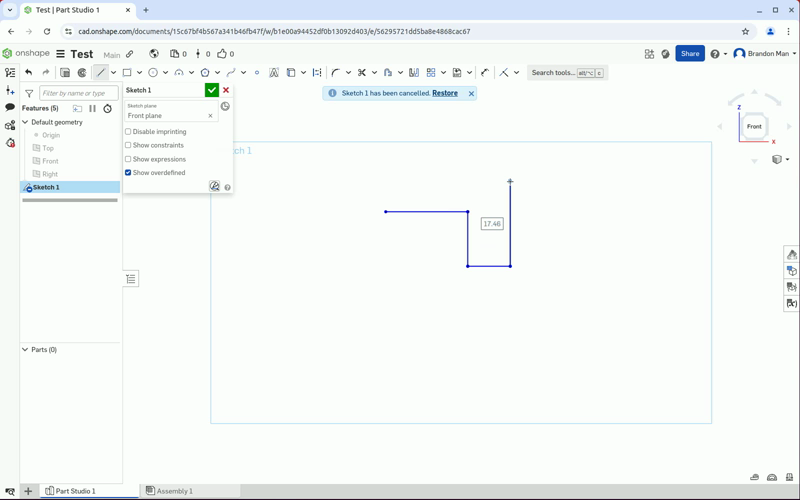
mouse_move(385, 181)
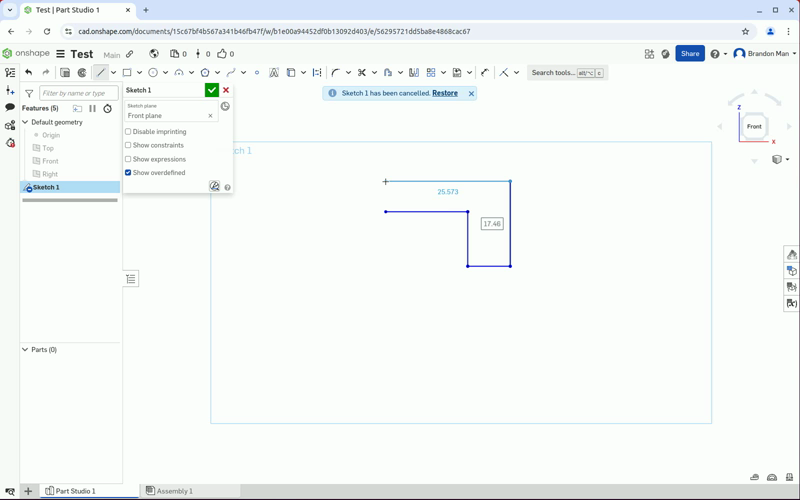
click(385, 181)
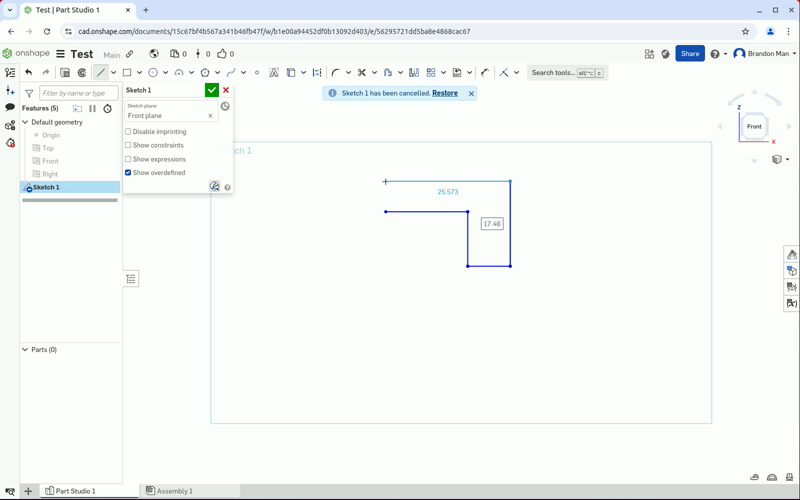
key_up(shift)
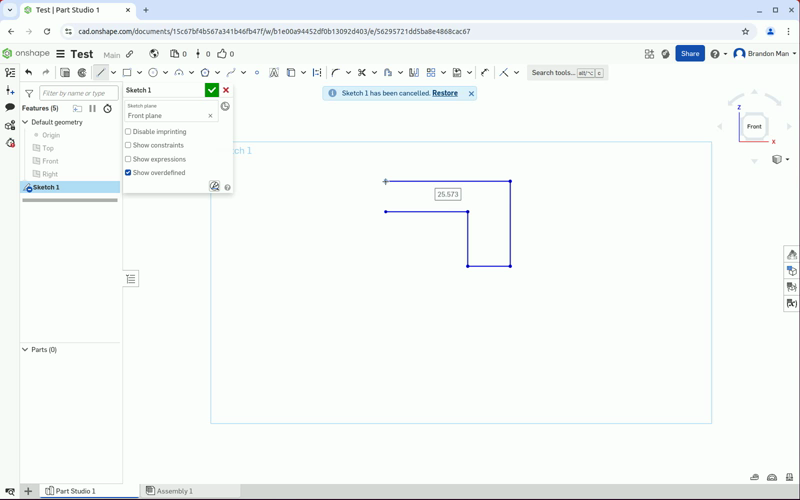
mouse_move(415, 181)
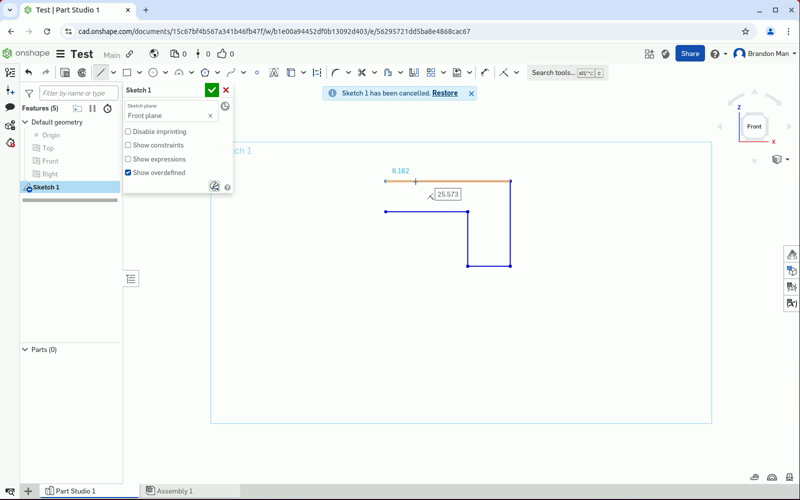
key_down(shift)
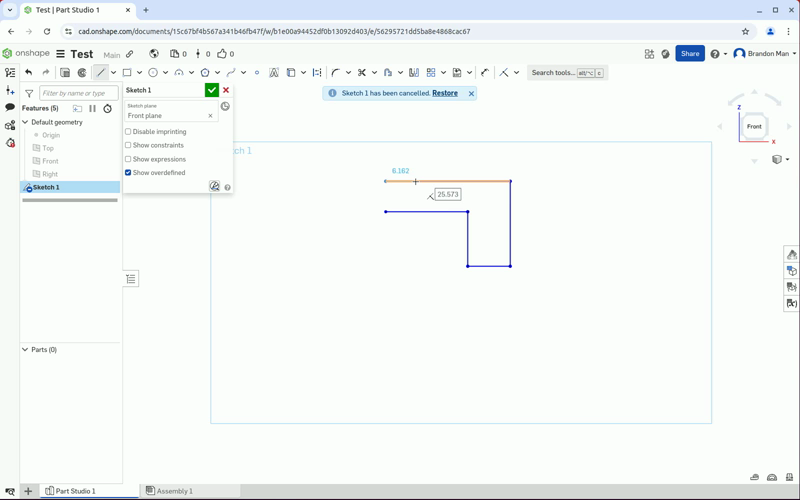
mouse_move(385, 211)
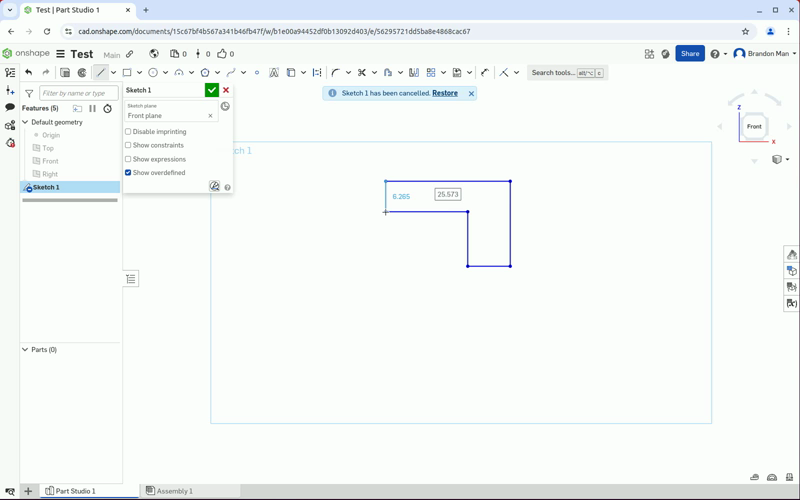
key_up(shift)
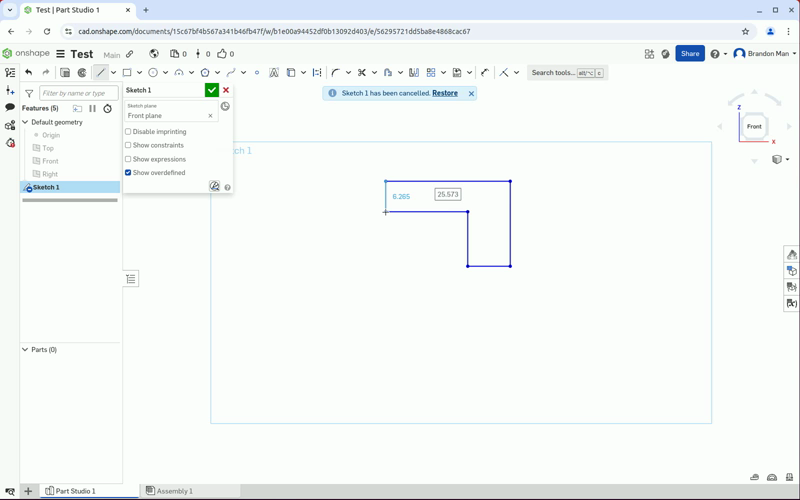
click(385, 211)
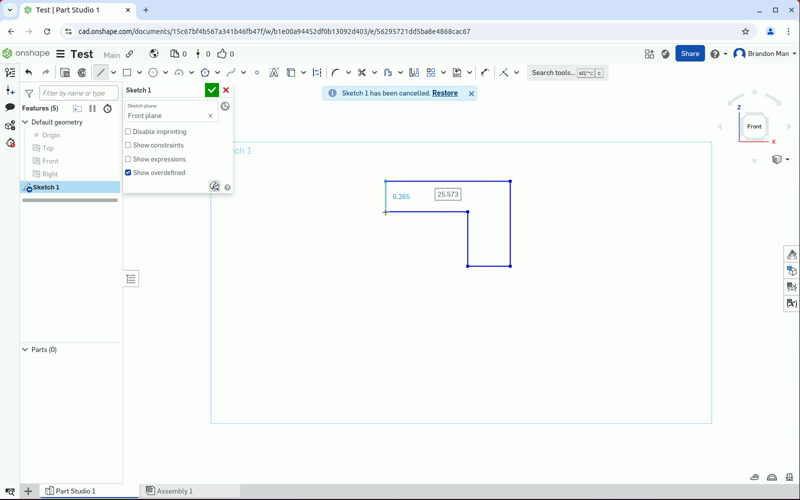
key(esc)
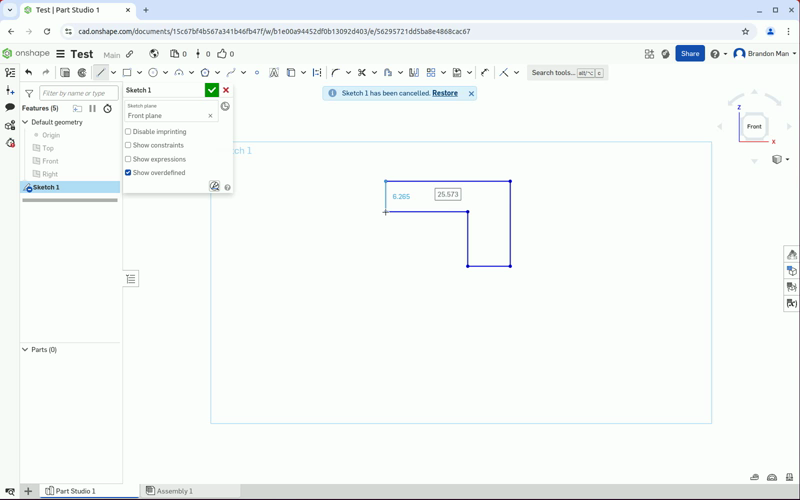
mouse_move(503, 194)
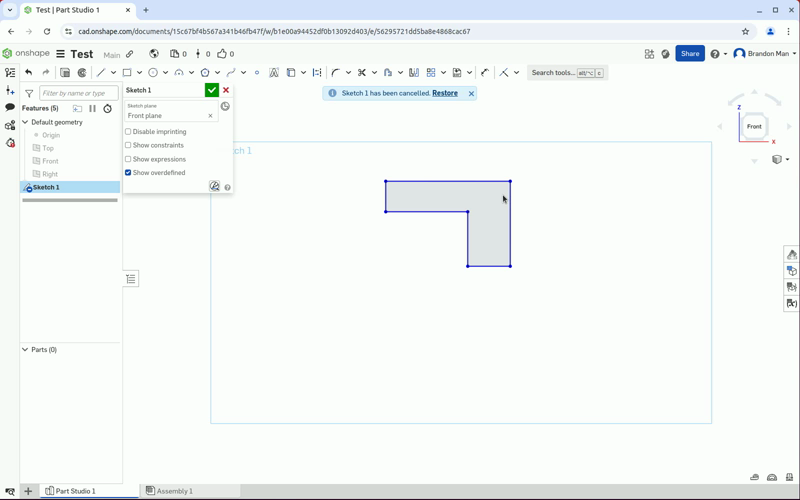
click(503, 194)
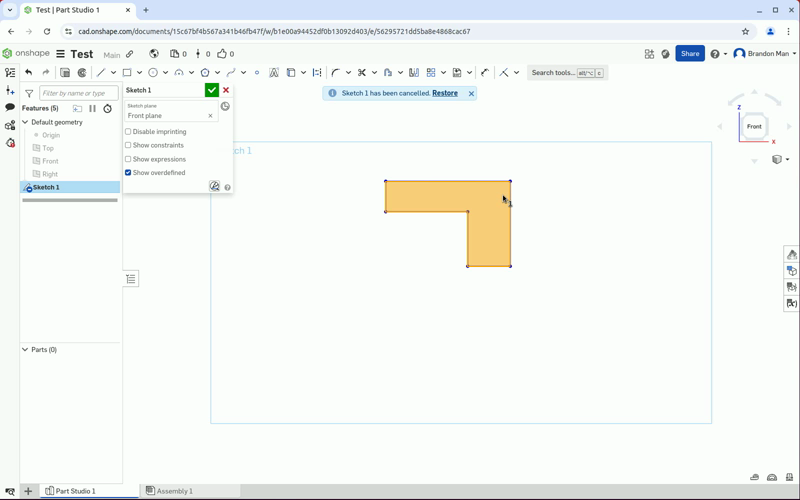
mouse_move(73, 352)
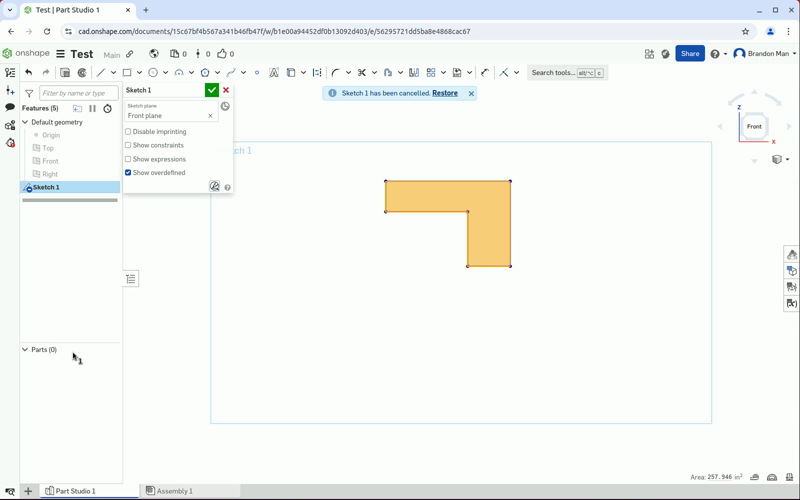
key(shift+y)
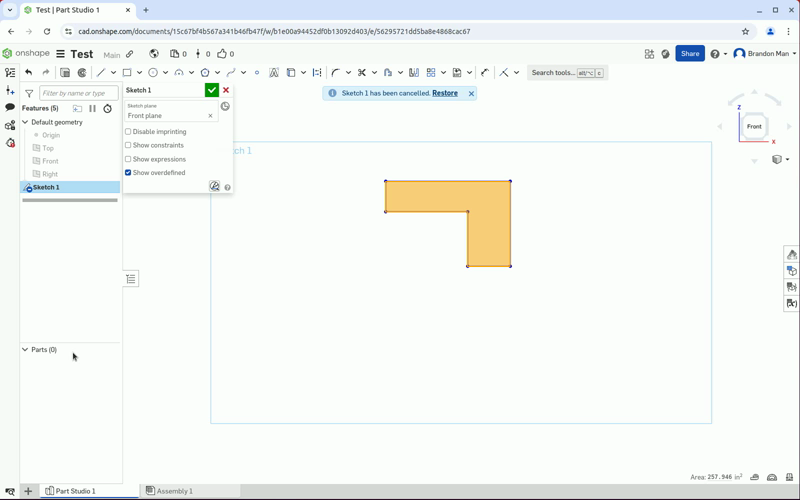
key(shift+e)
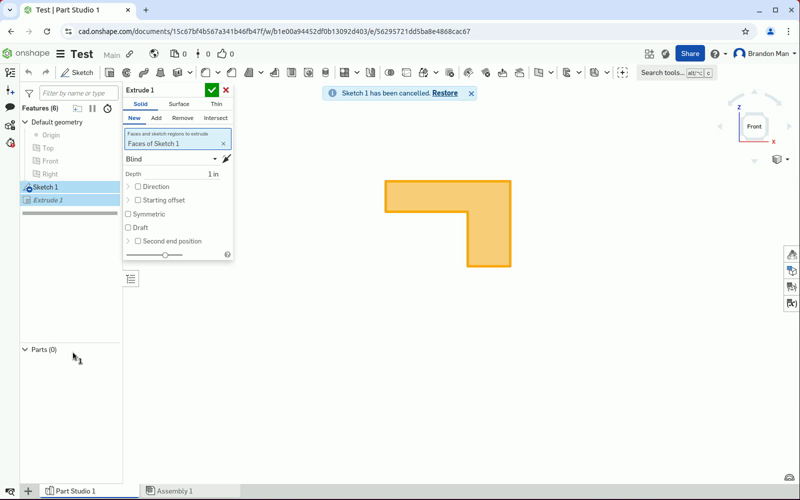
mouse_move(143, 106)
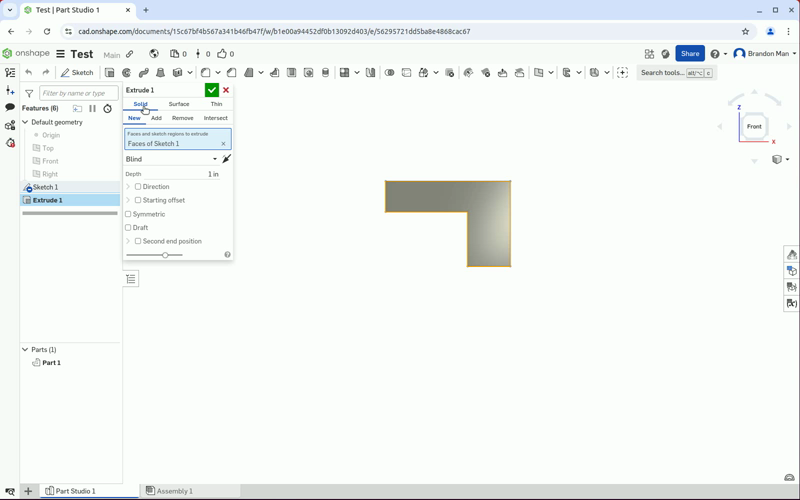
click(143, 106)
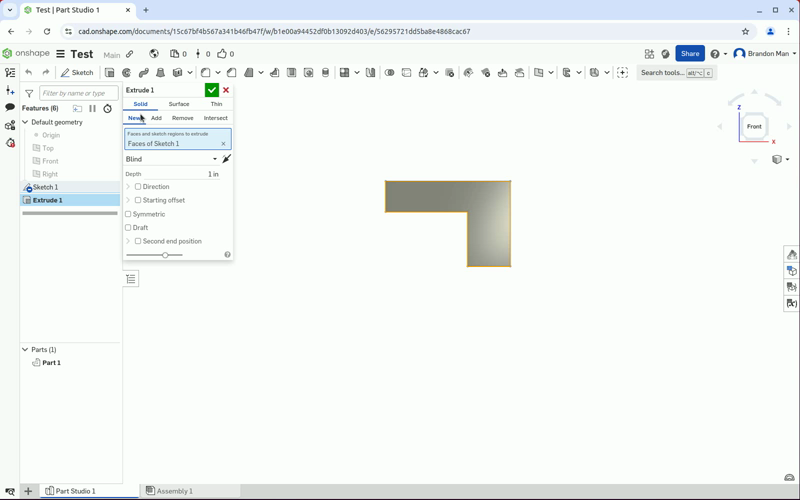
mouse_move(137, 120)
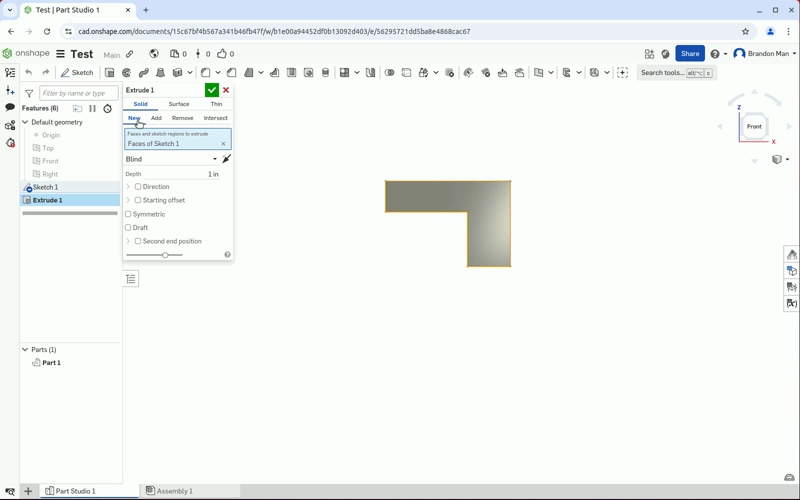
click(137, 120)
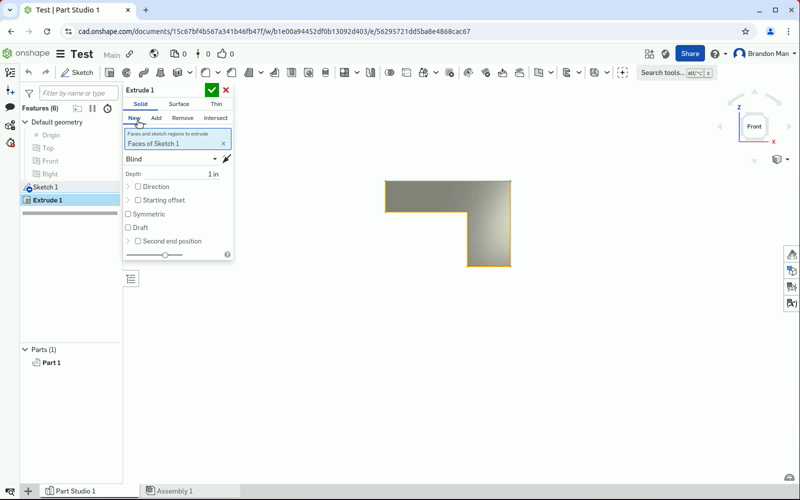
key(tab, 4)
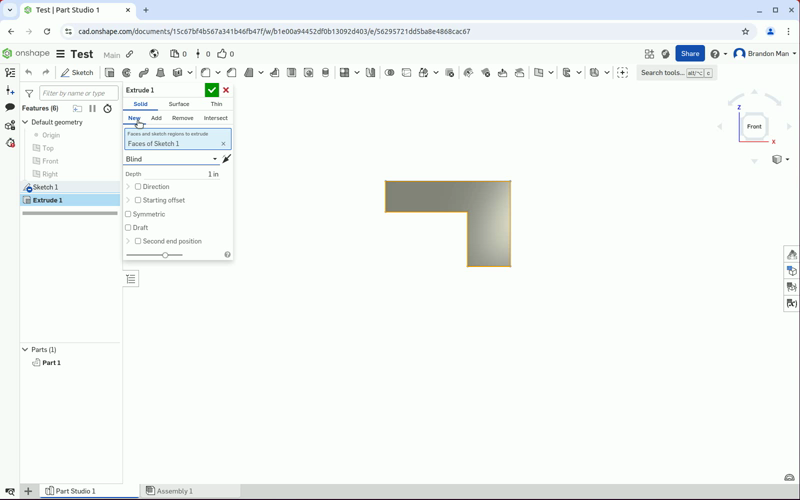
text(8.666)
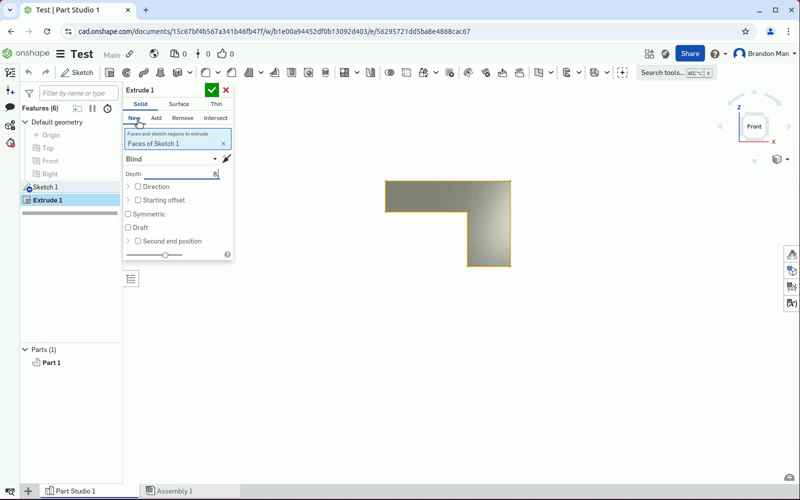
key(enter)
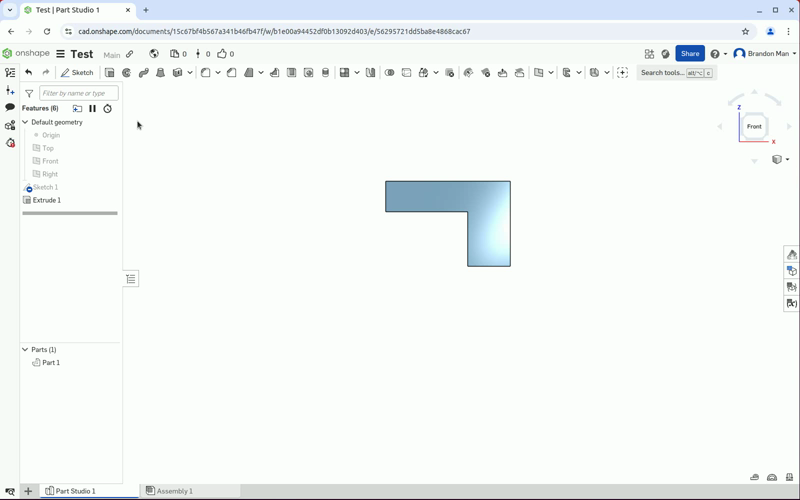
key(shift+h)
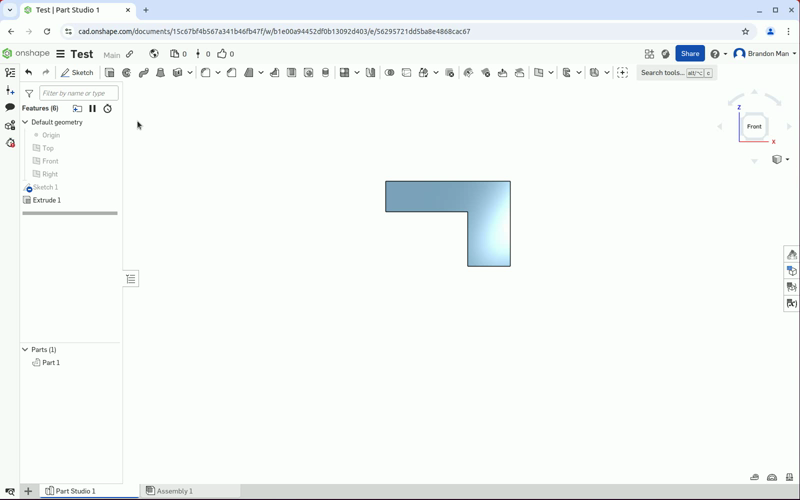
key(shift+h)
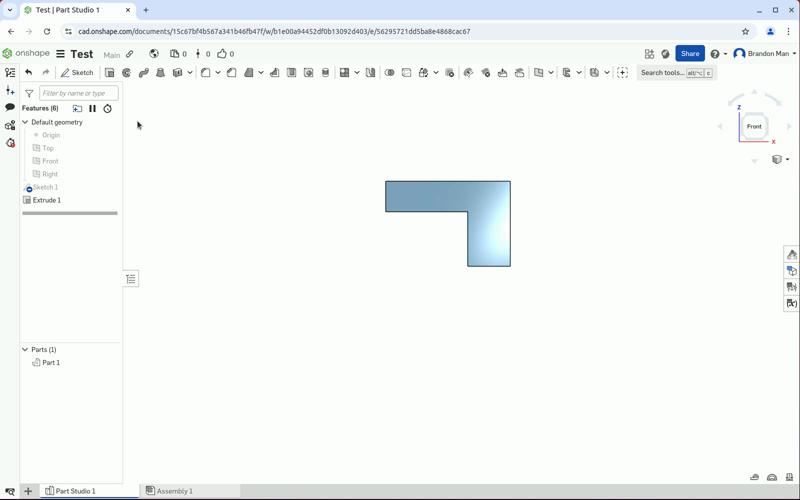
mouse_move(73, 189)
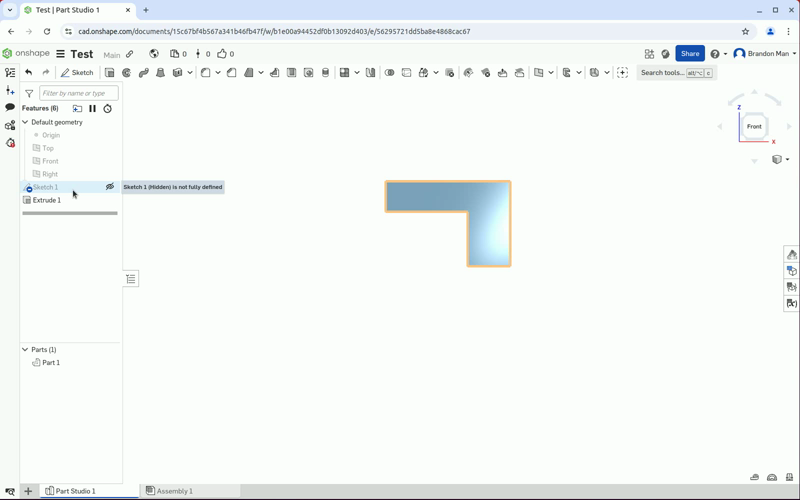
click(73, 189)
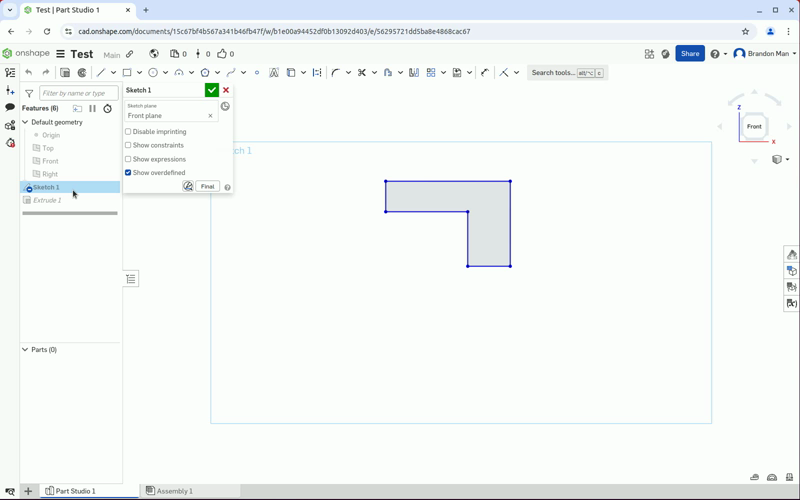
mouse_move(229, 92)
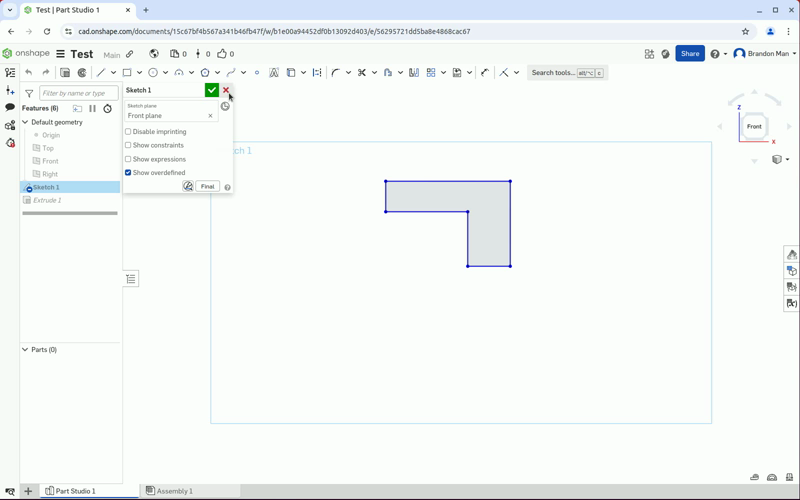
click(229, 92)
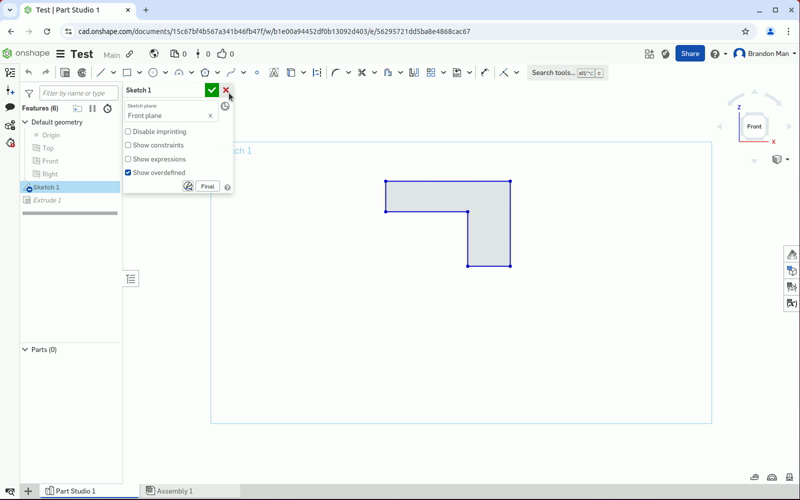
key(shift+s)
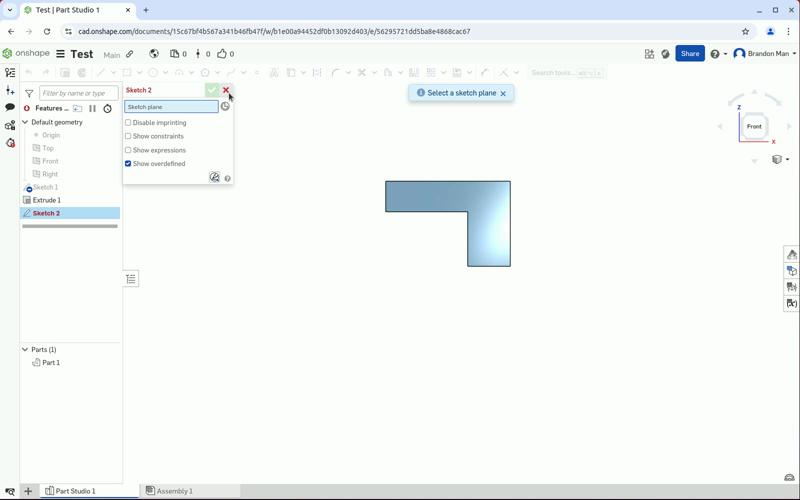
mouse_move(73, 163)
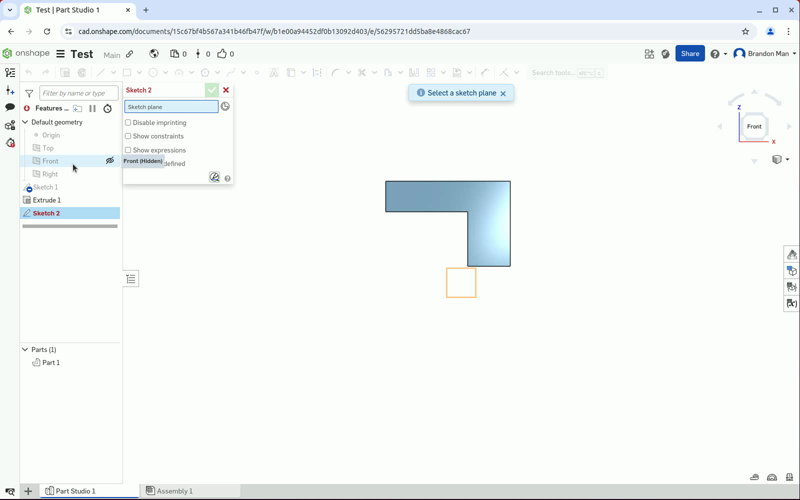
click(73, 163)
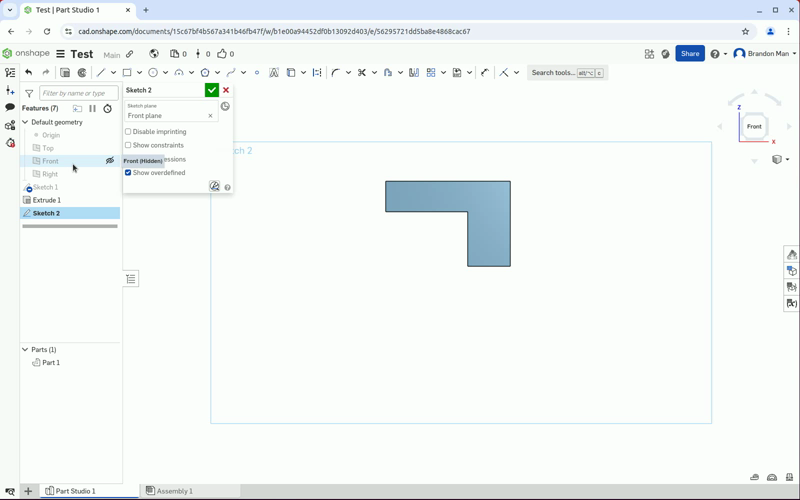
mouse_move(73, 352)
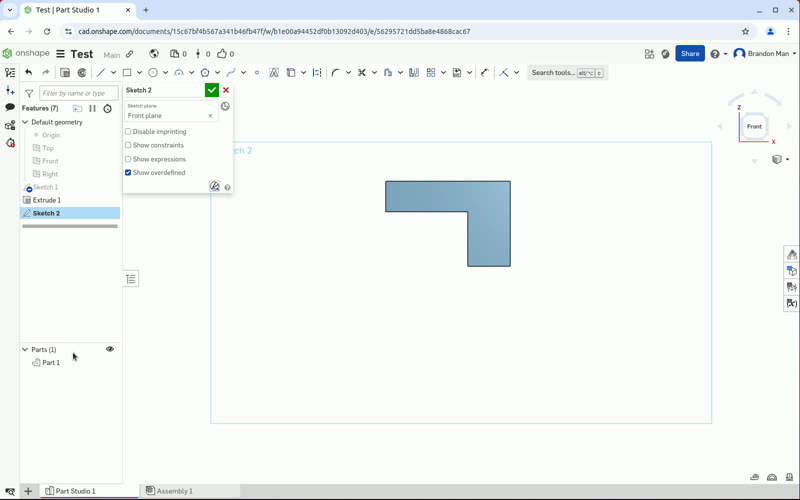
key(y)
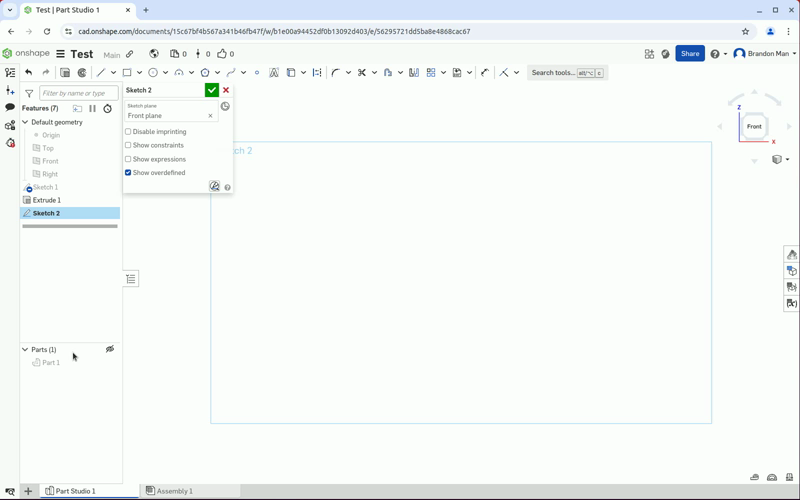
key(l)
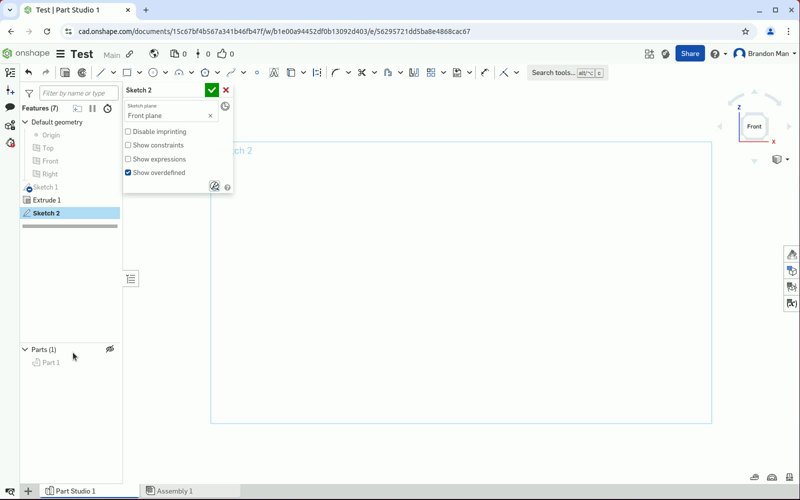
key_down(shift)
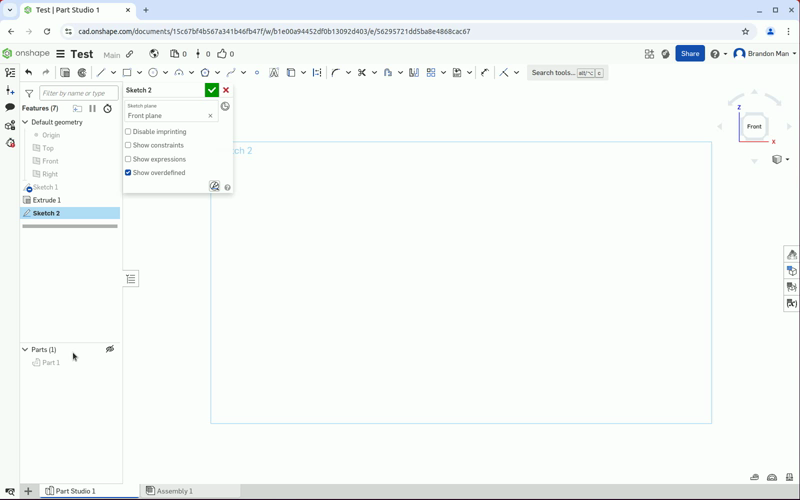
mouse_move(348, 304)
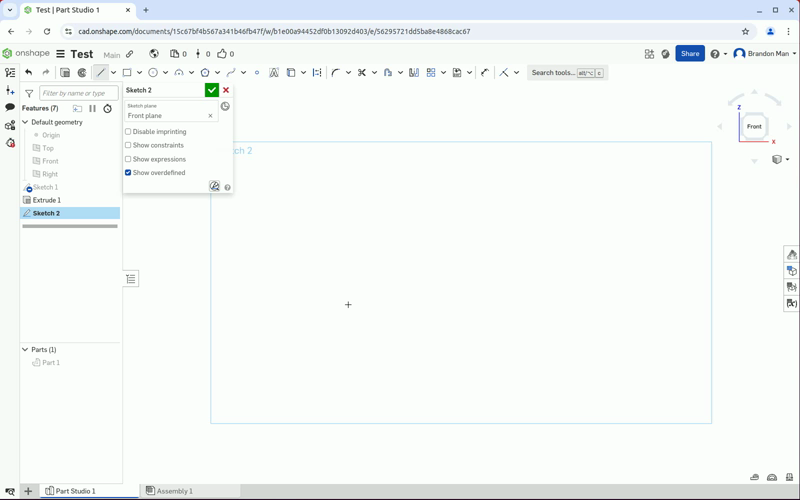
click(348, 304)
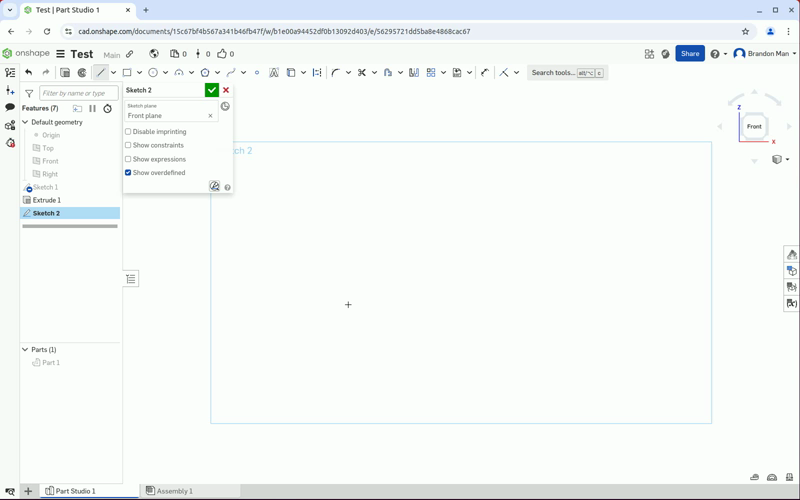
key_up(shift)
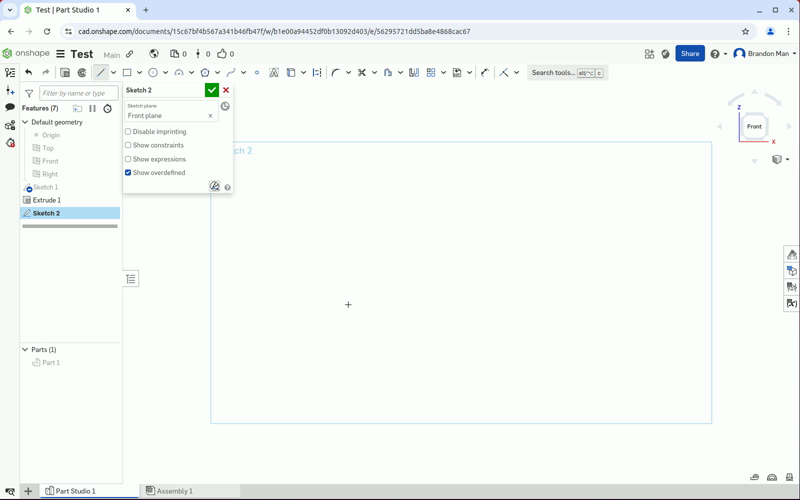
key_down(shift)
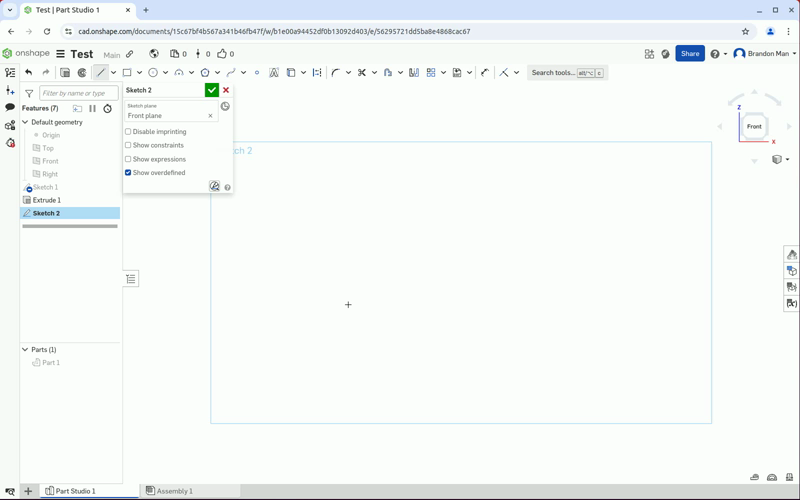
mouse_move(467, 304)
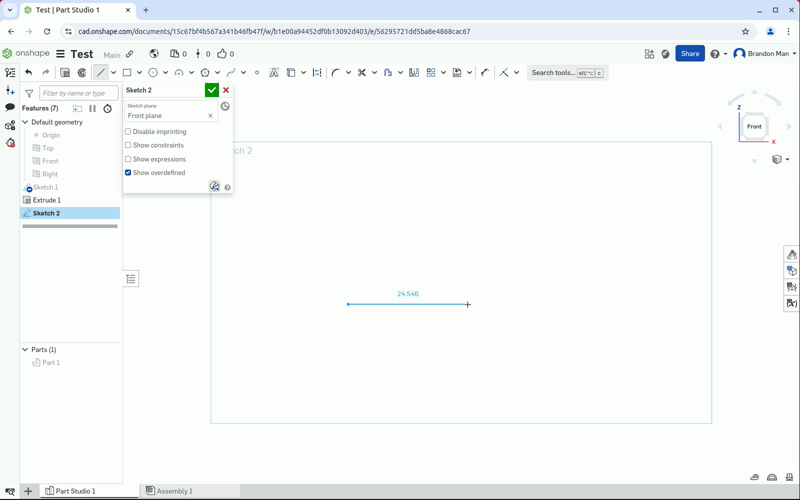
click(467, 304)
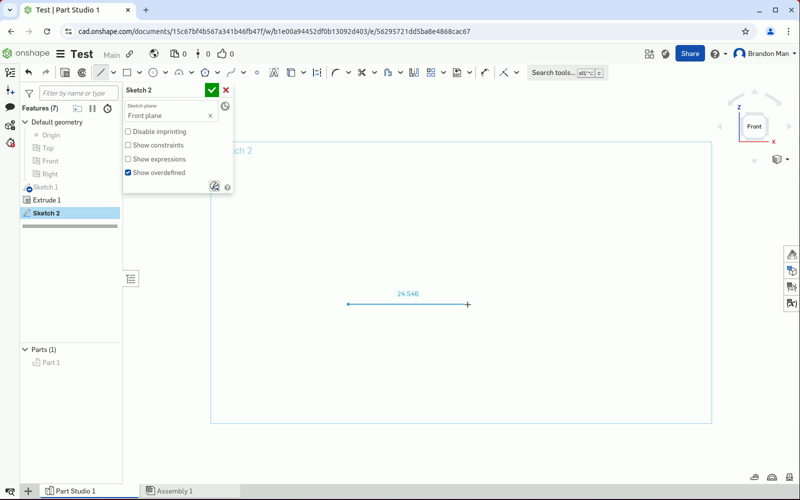
key_up(shift)
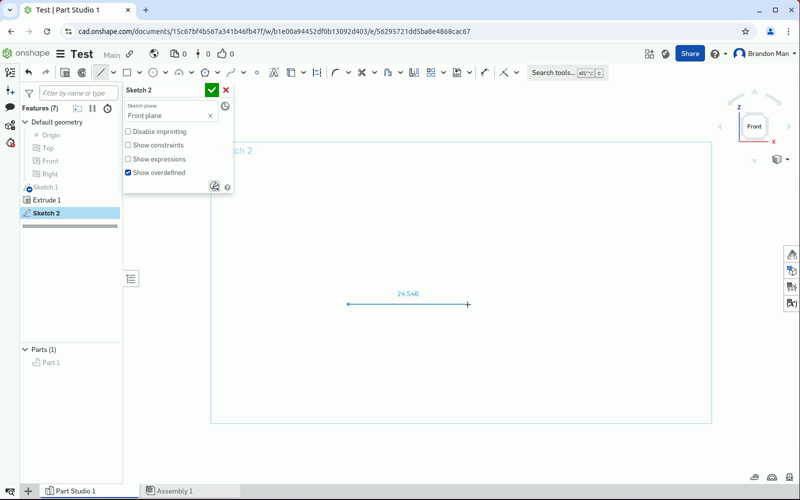
key_down(shift)
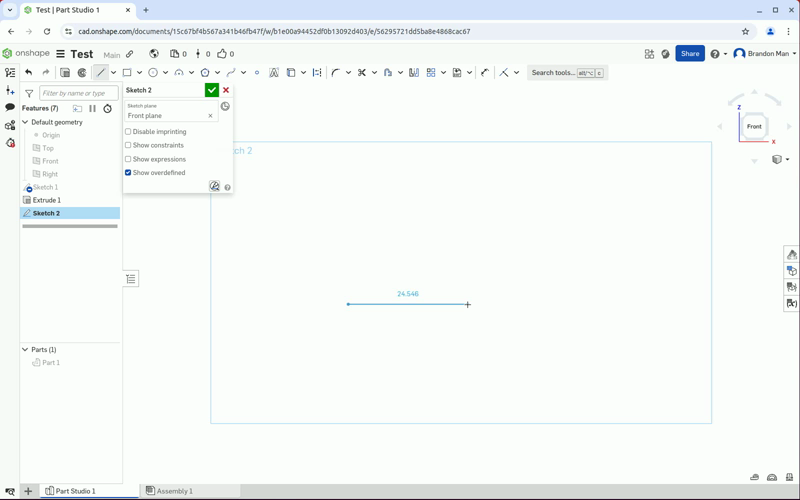
mouse_move(497, 304)
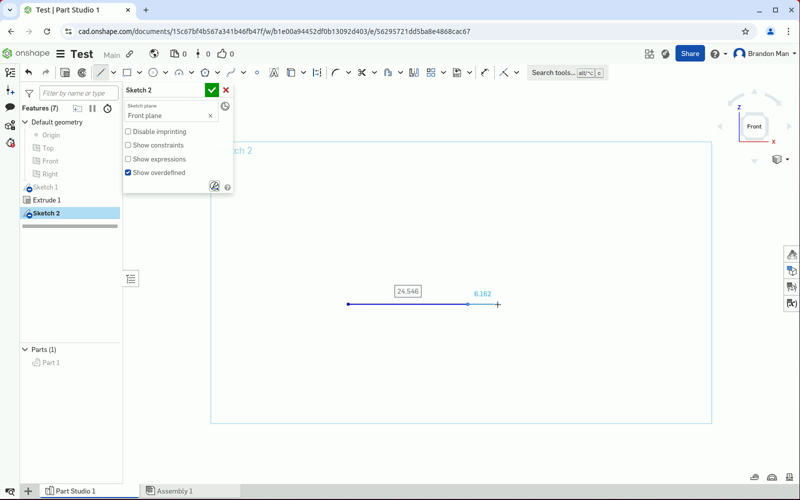
mouse_move(467, 267)
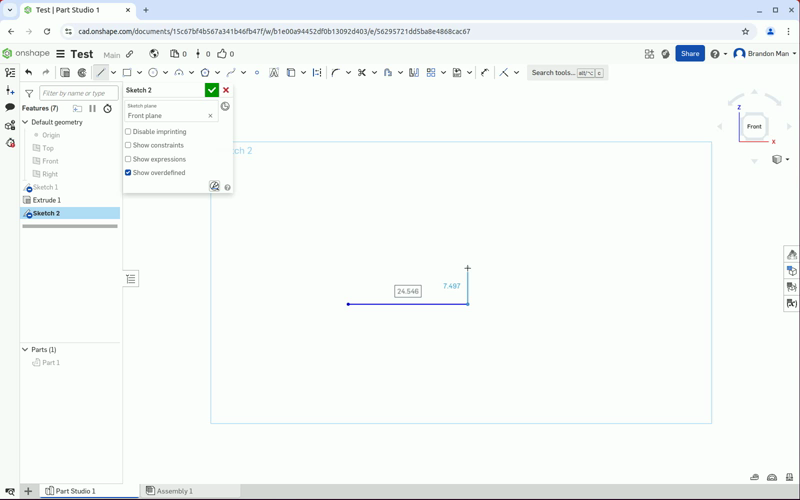
click(467, 267)
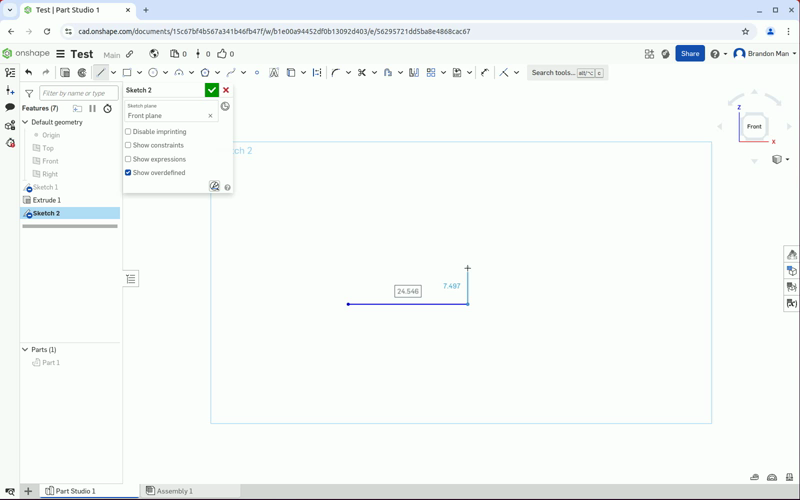
key_up(shift)
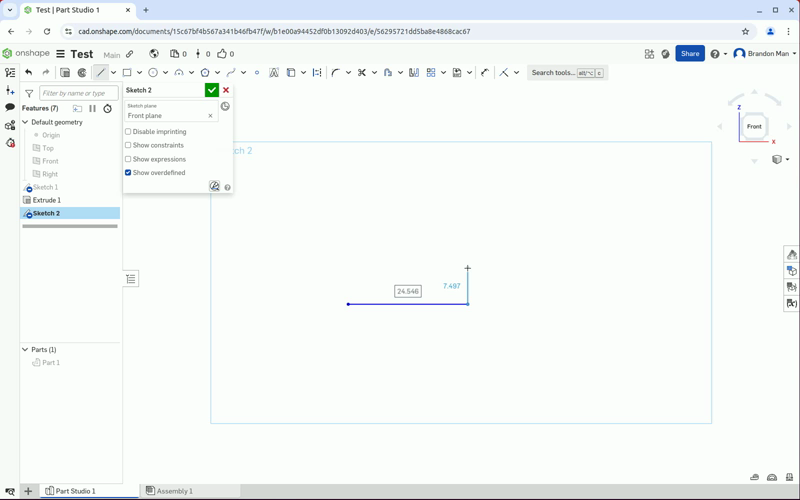
key_down(shift)
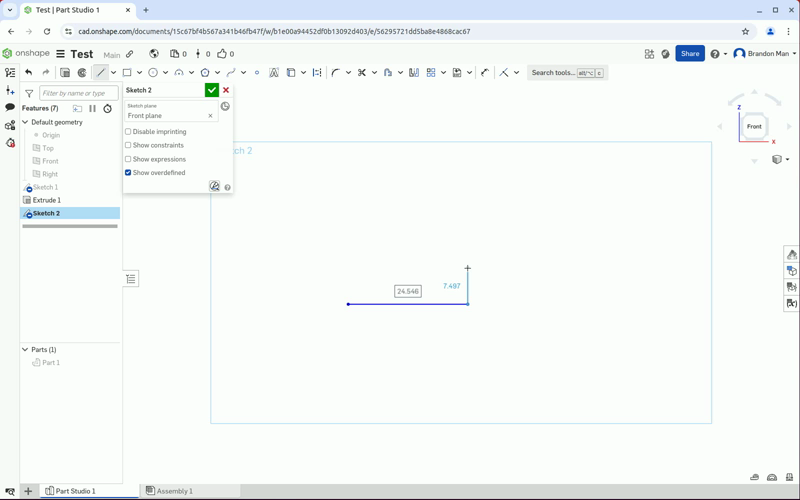
mouse_move(386, 267)
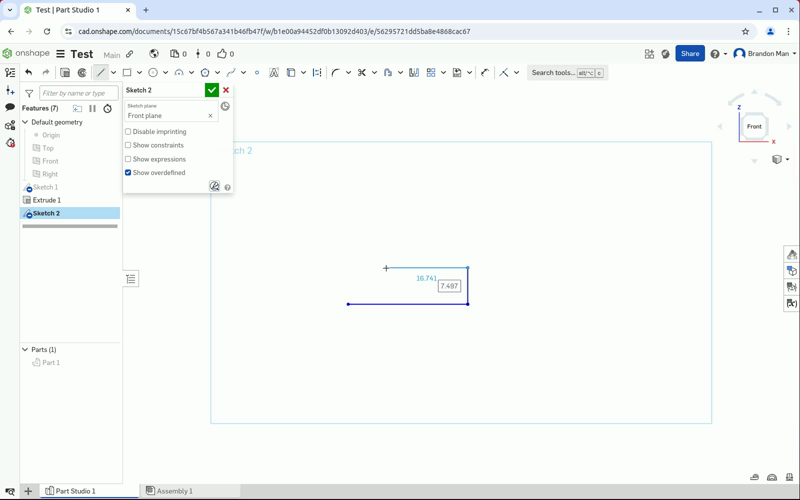
click(386, 267)
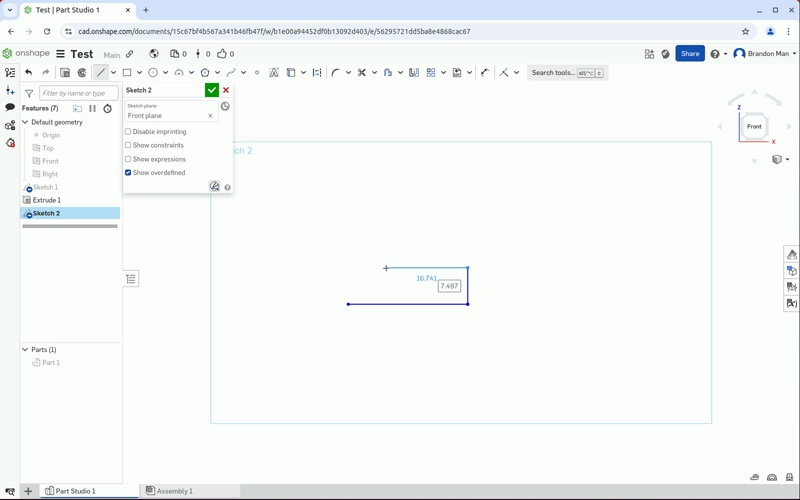
key_up(shift)
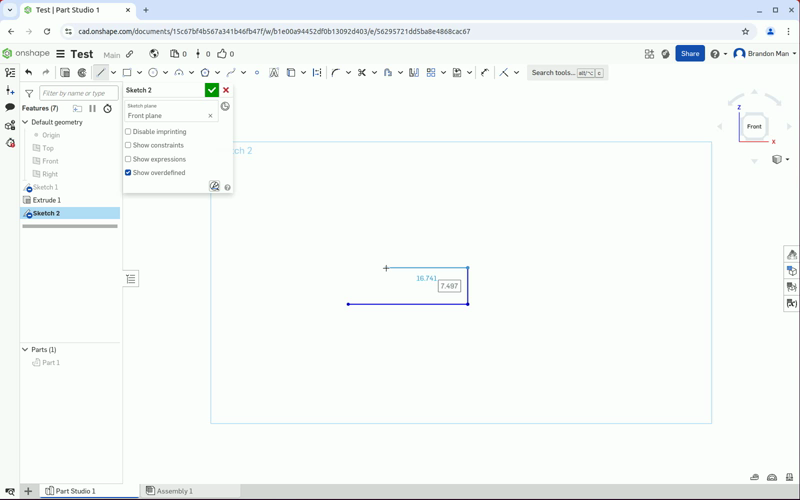
key_down(shift)
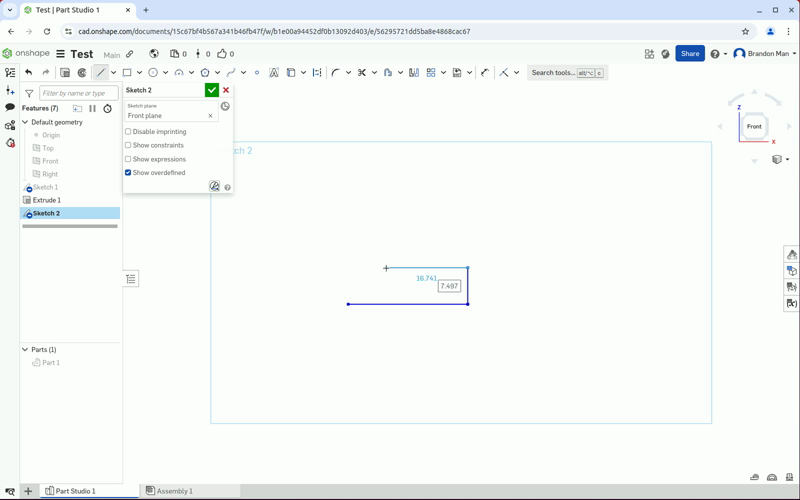
mouse_move(416, 267)
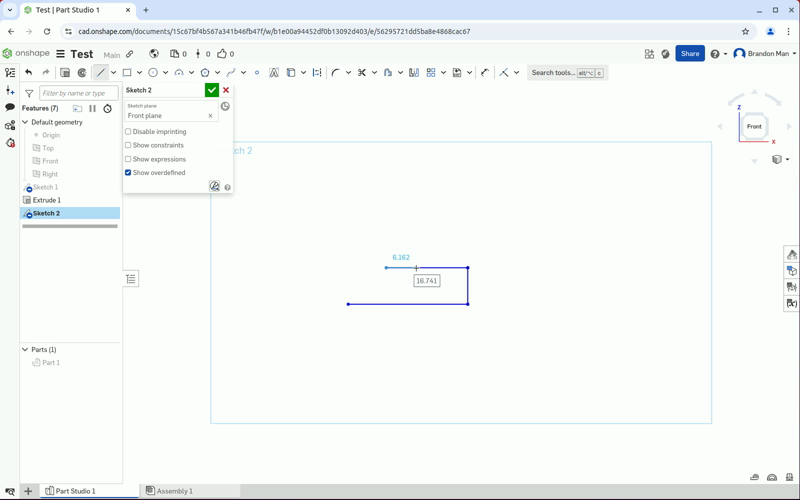
mouse_move(386, 212)
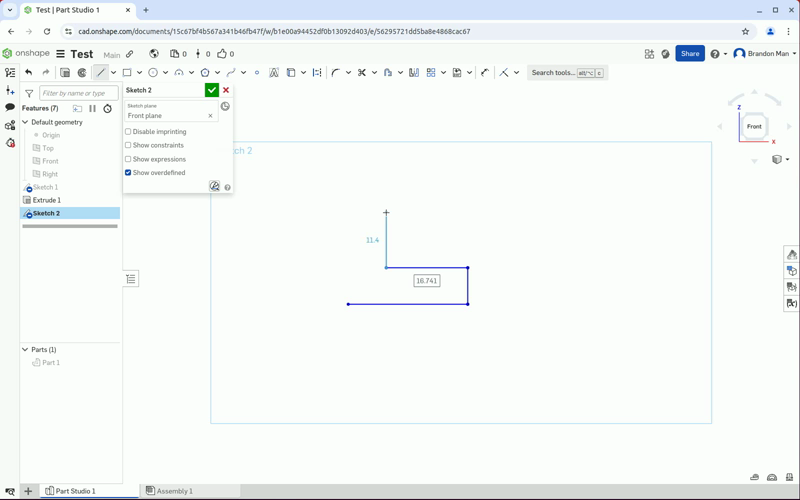
click(386, 212)
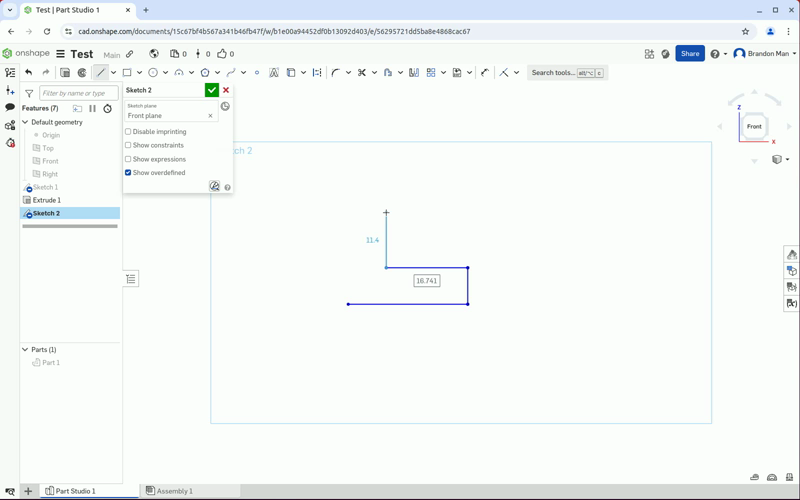
key_up(shift)
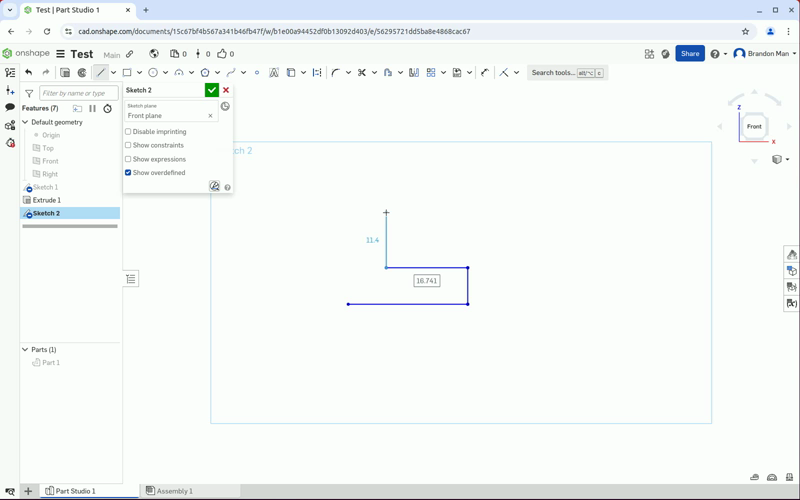
key_down(shift)
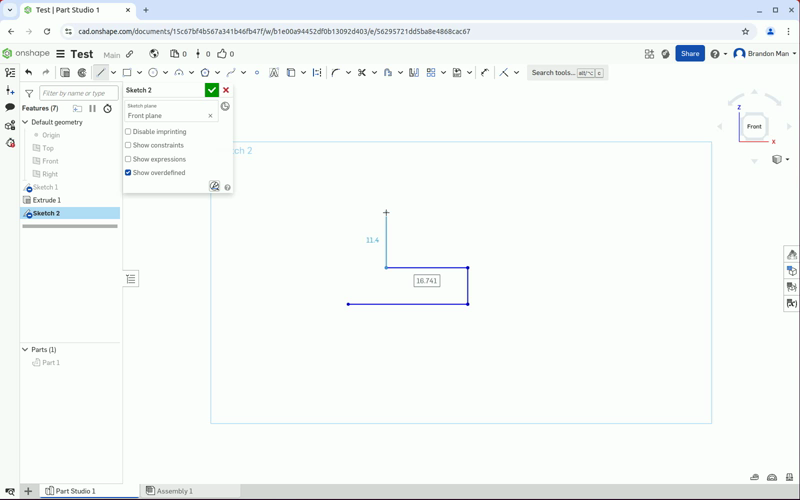
mouse_move(416, 212)
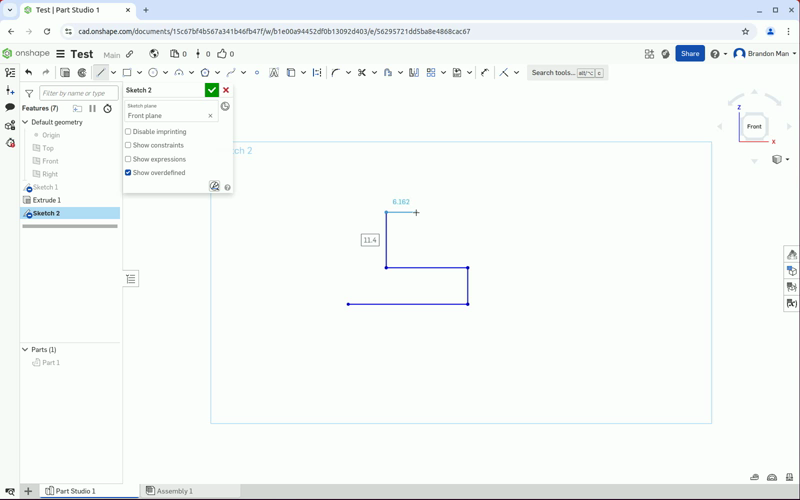
mouse_move(348, 212)
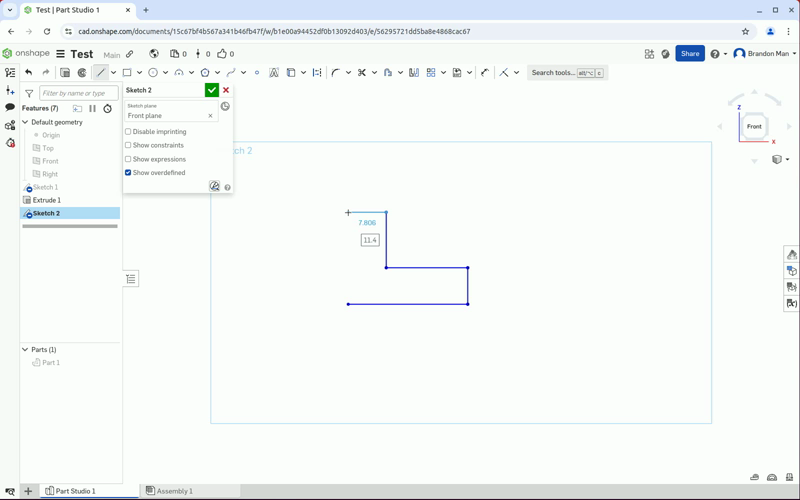
click(348, 212)
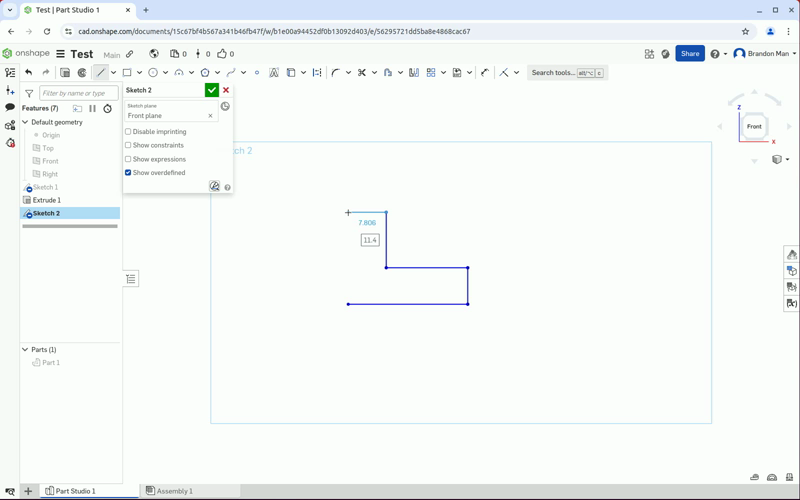
key_up(shift)
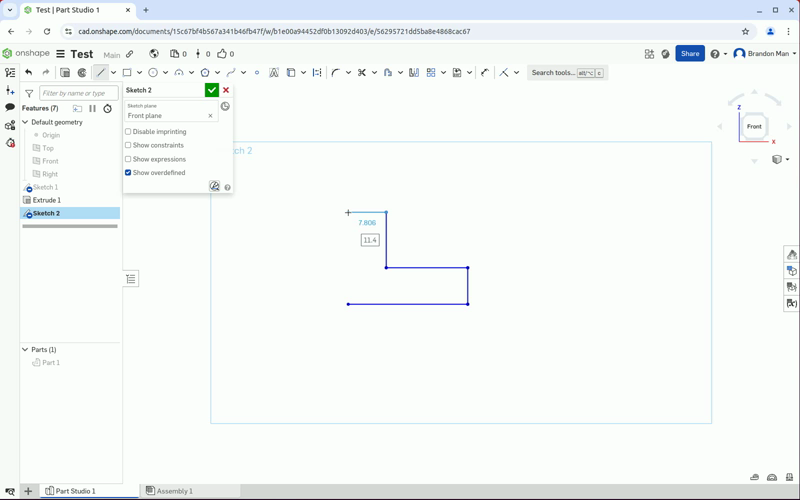
key_down(shift)
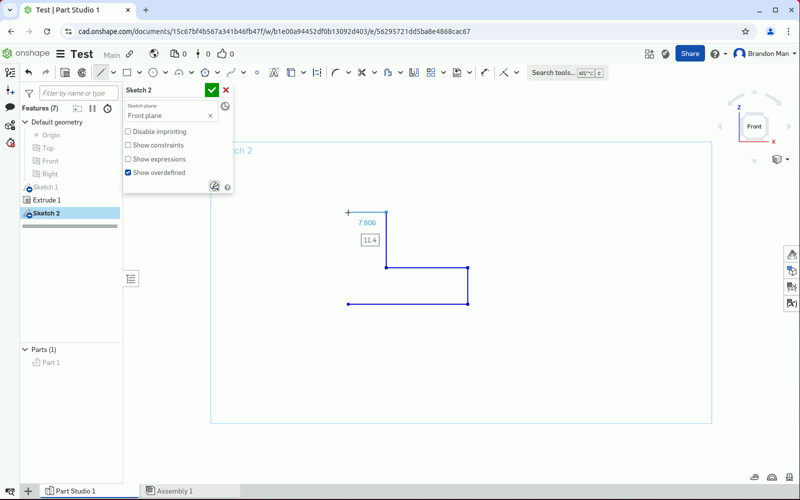
mouse_move(348, 304)
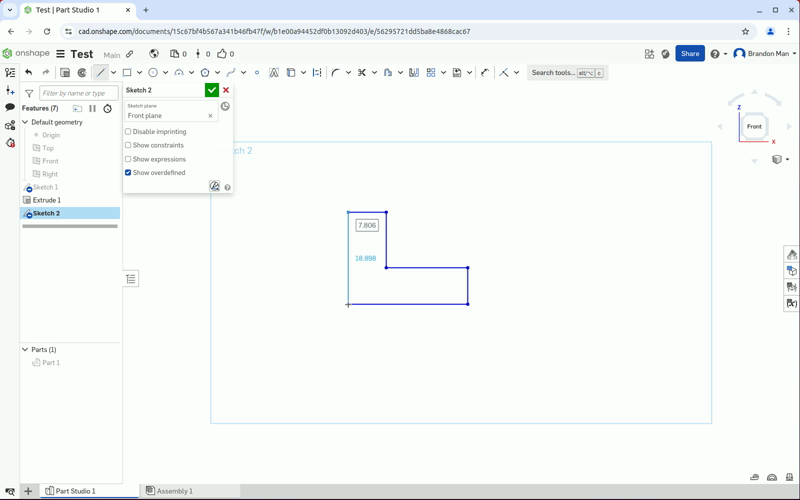
key_up(shift)
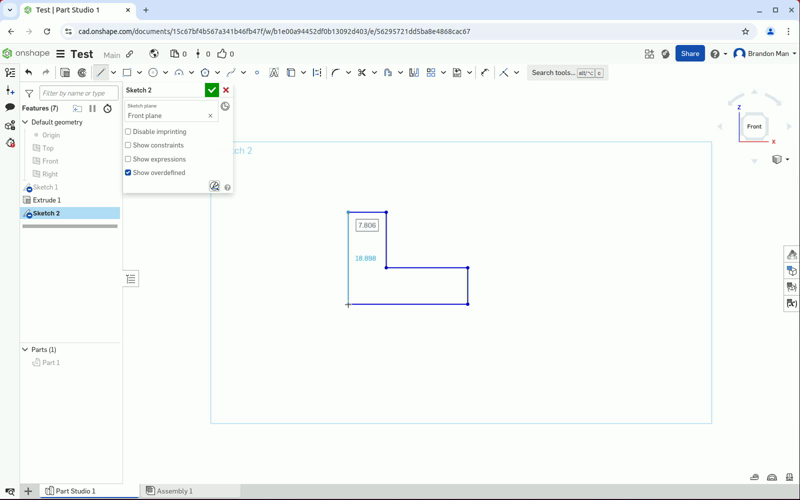
click(348, 304)
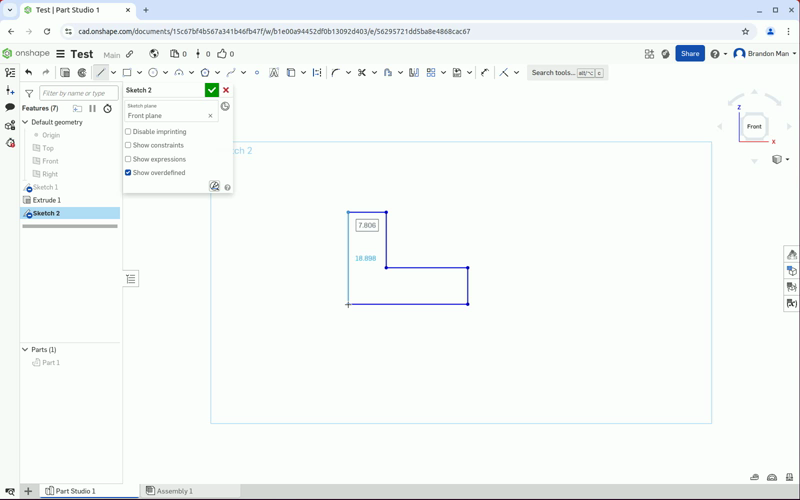
key(esc)
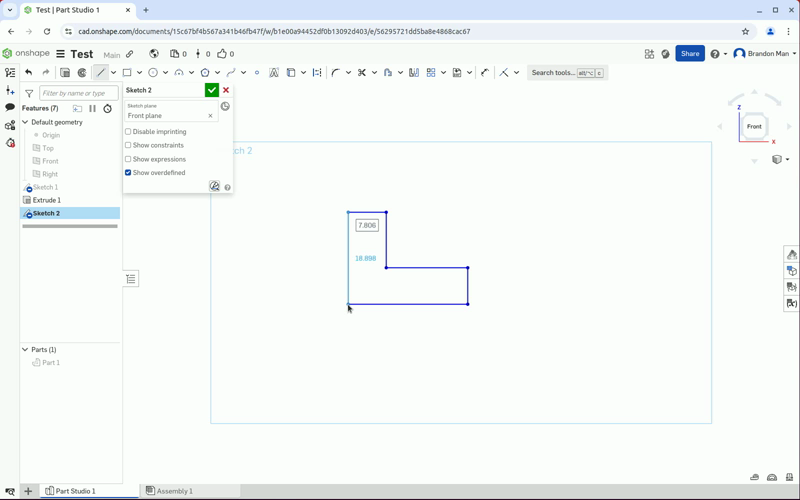
mouse_move(372, 248)
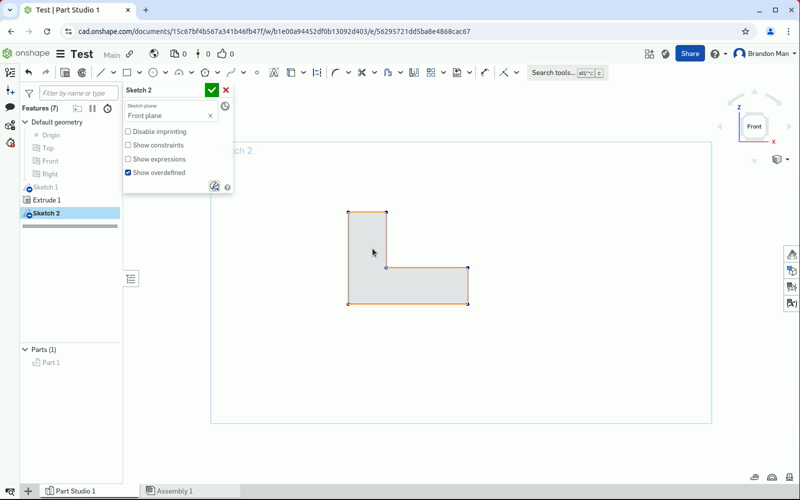
click(372, 248)
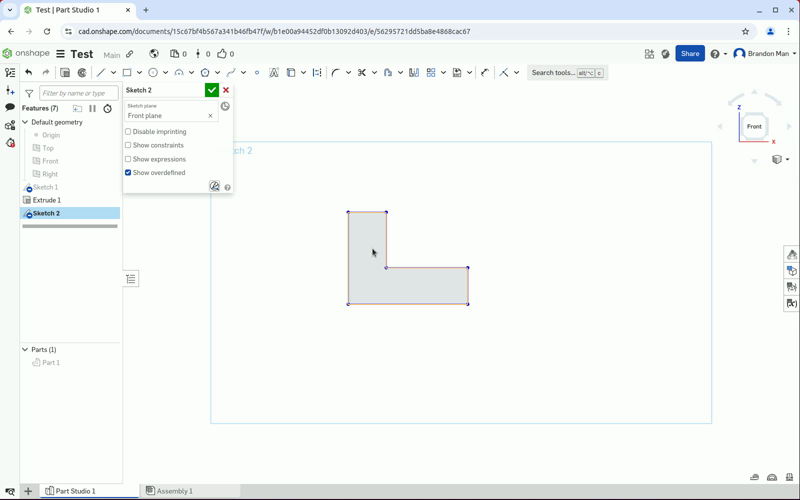
mouse_move(73, 352)
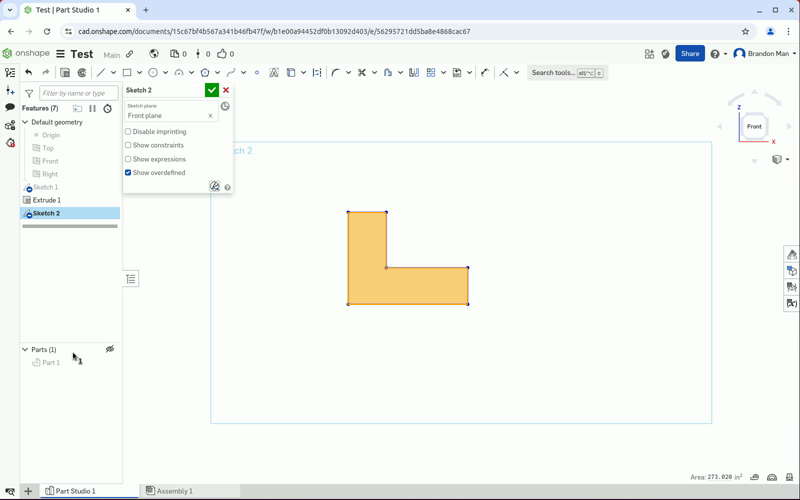
key(shift+y)
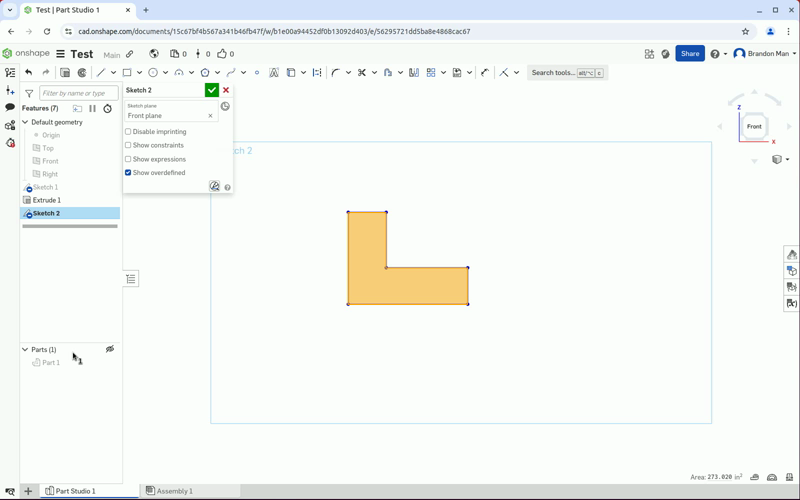
key(shift+e)
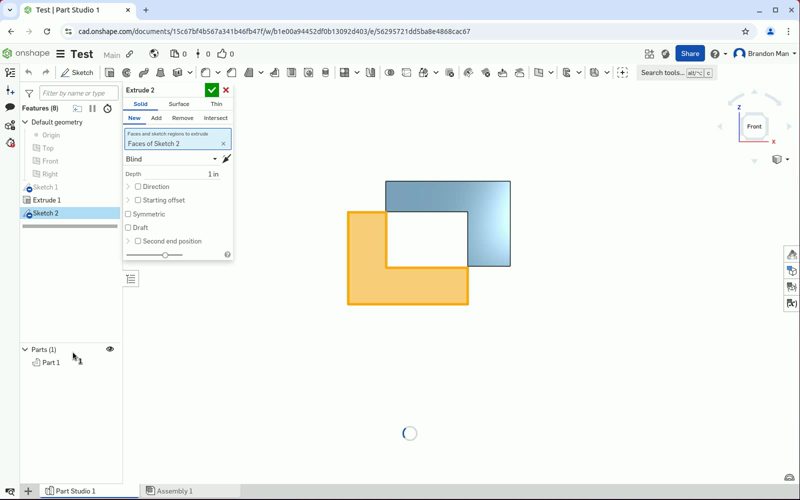
mouse_move(143, 106)
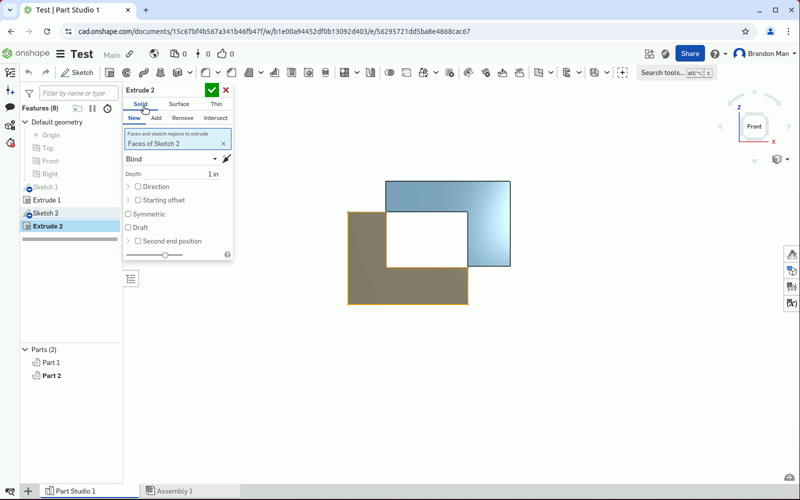
click(143, 106)
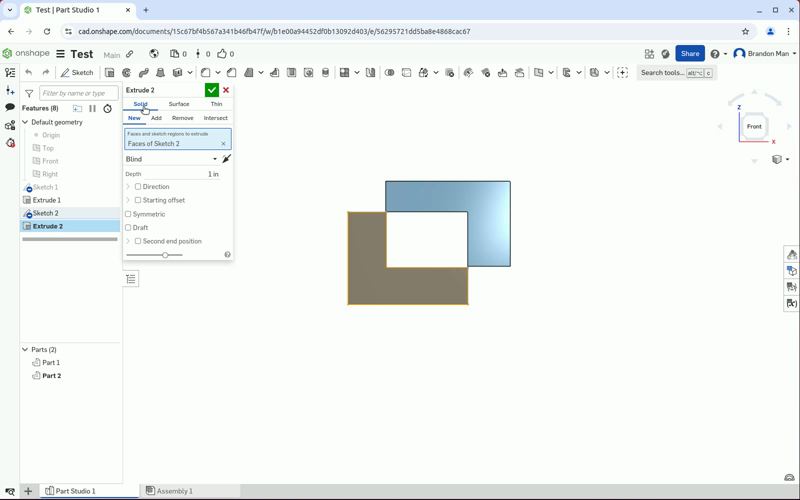
mouse_move(137, 120)
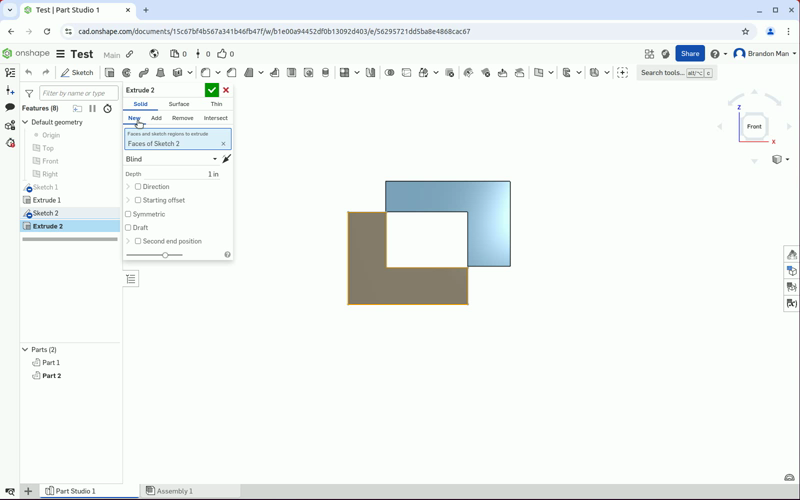
click(137, 120)
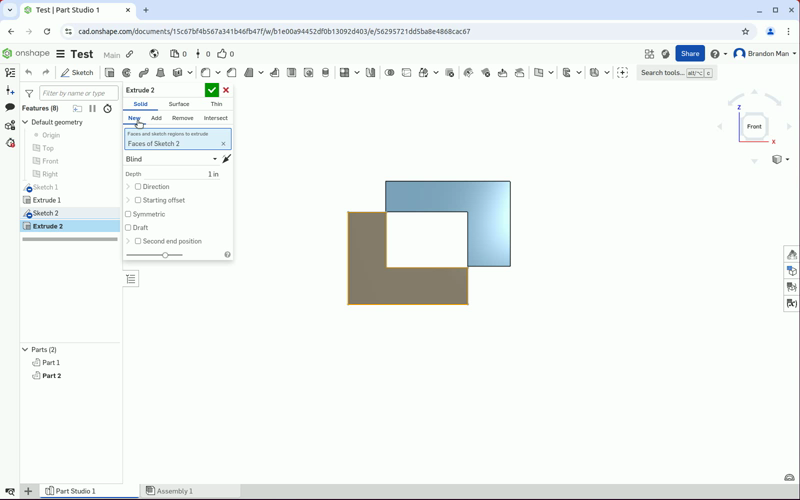
key(tab, 4)
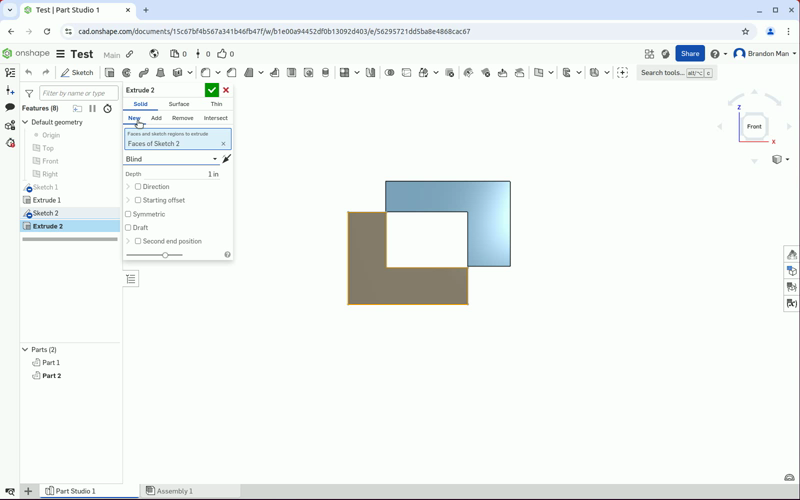
text(8.666)
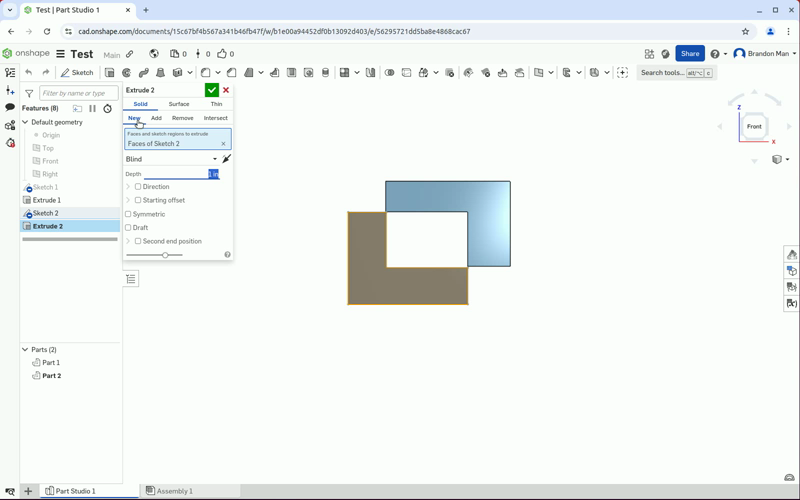
key(enter)
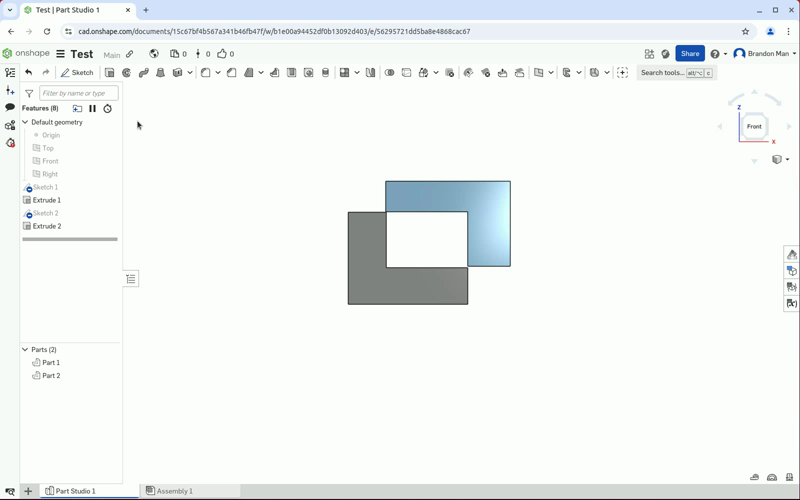
key(shift+h)
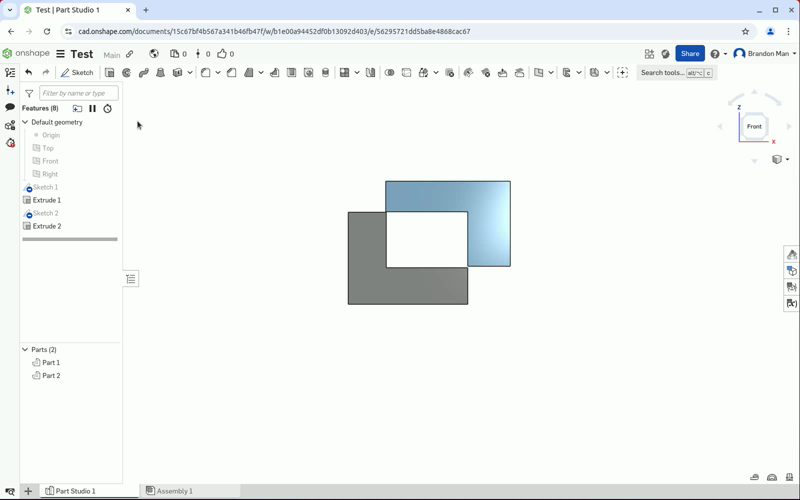
key(shift+h)
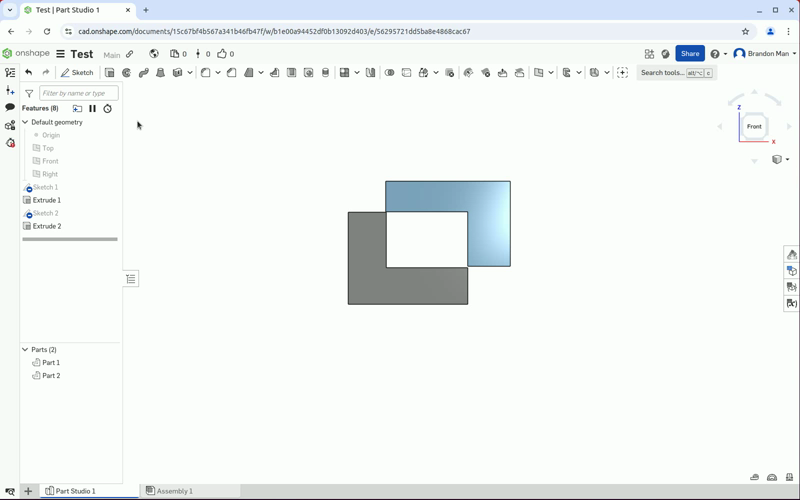
mouse_move(73, 189)
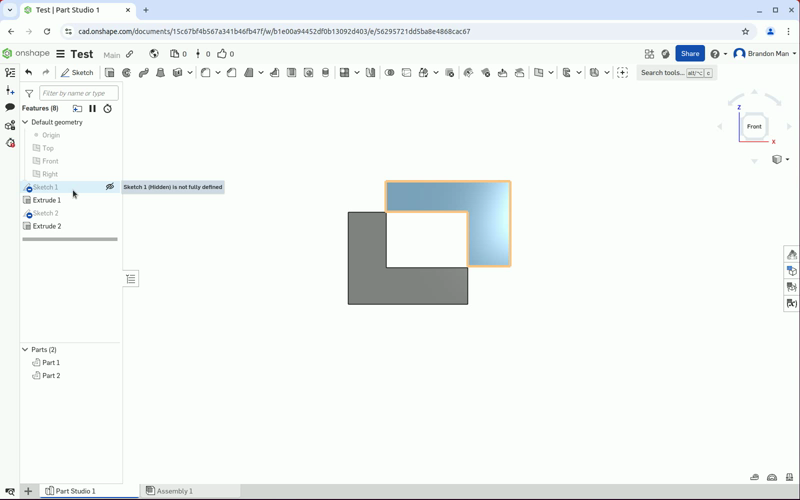
click(73, 189)
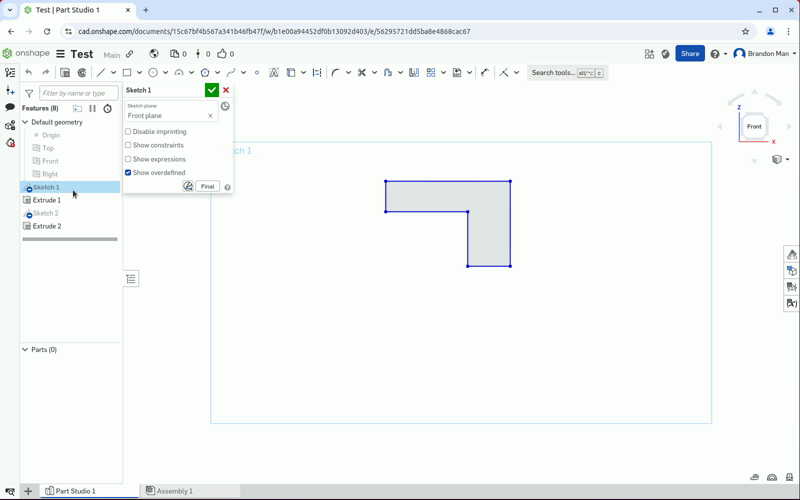
mouse_move(229, 92)
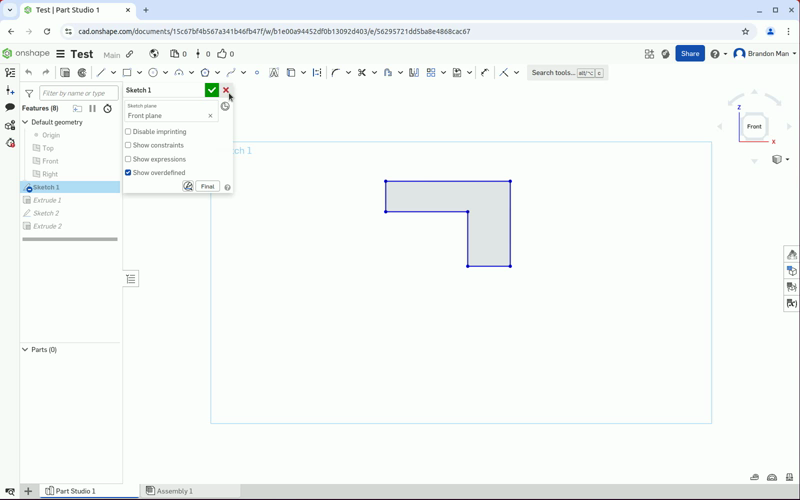
click(229, 92)
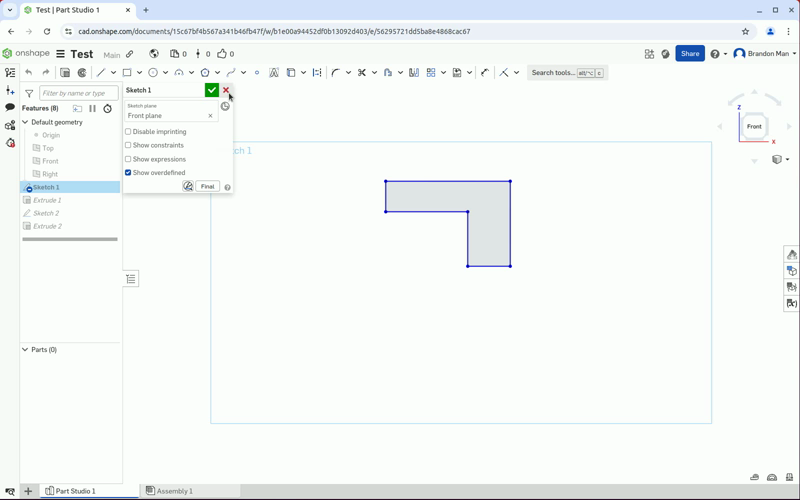
key(shift+s)
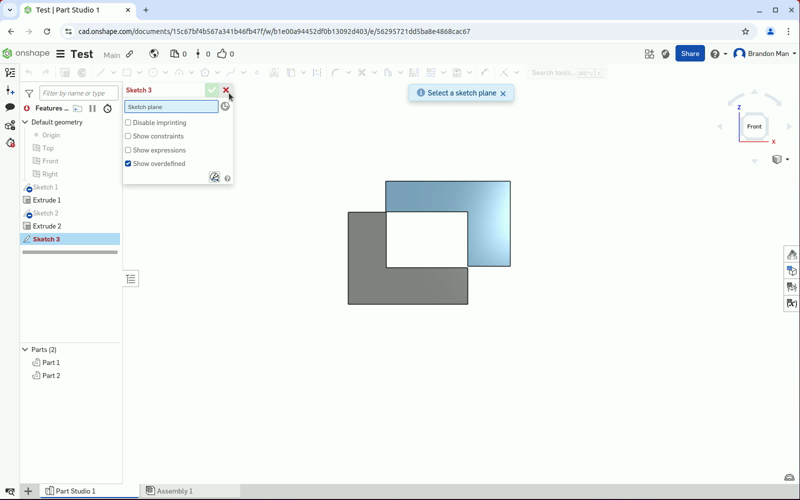
mouse_move(73, 163)
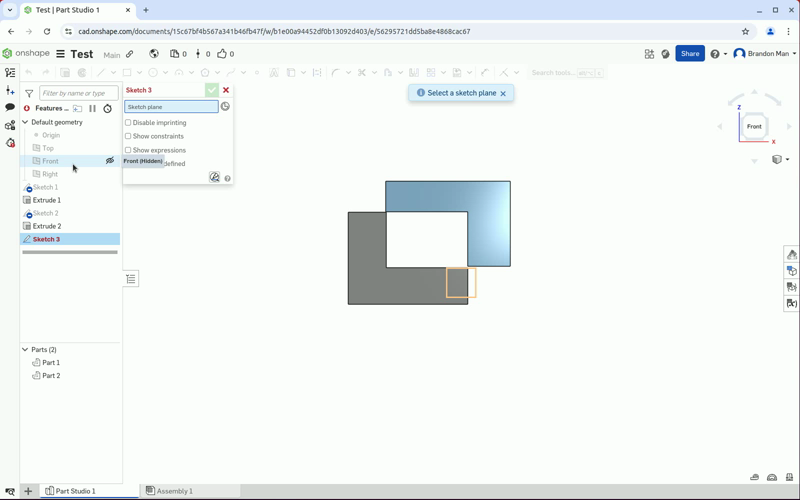
click(73, 163)
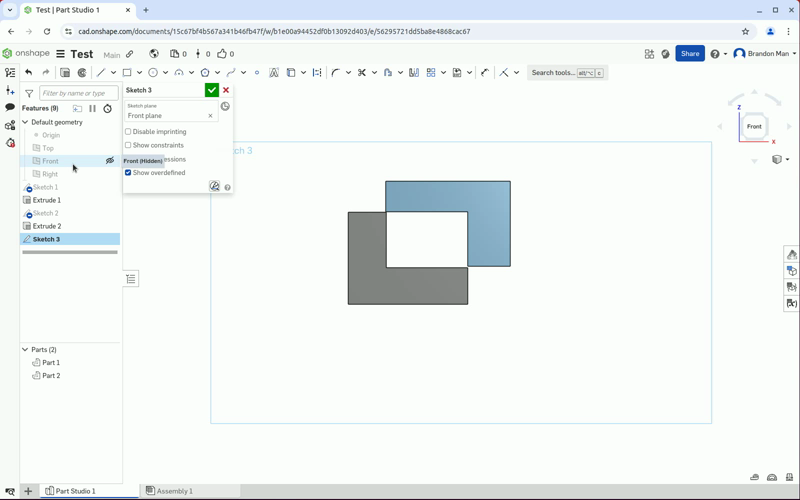
mouse_move(73, 352)
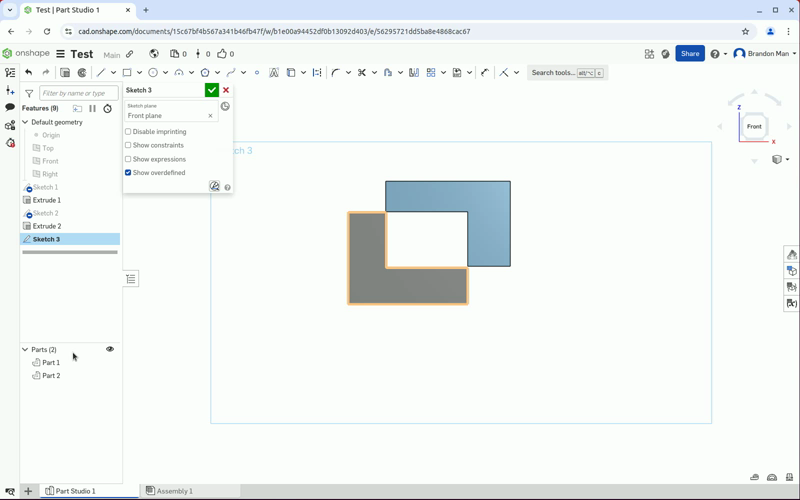
key(y)
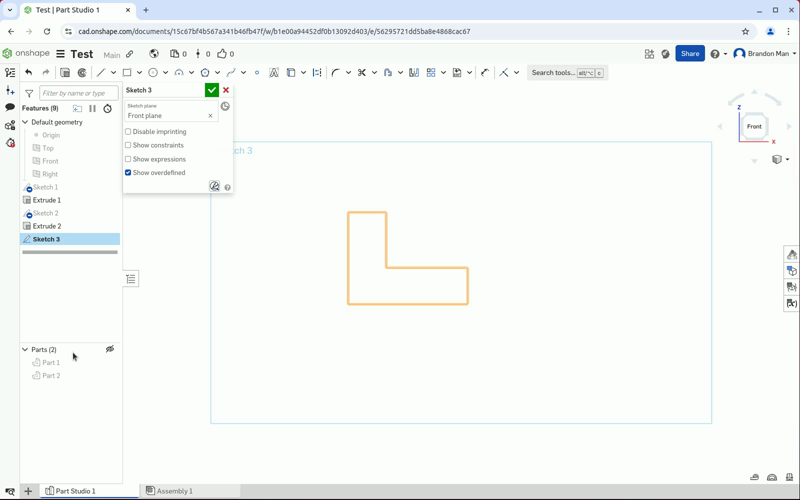
key(l)
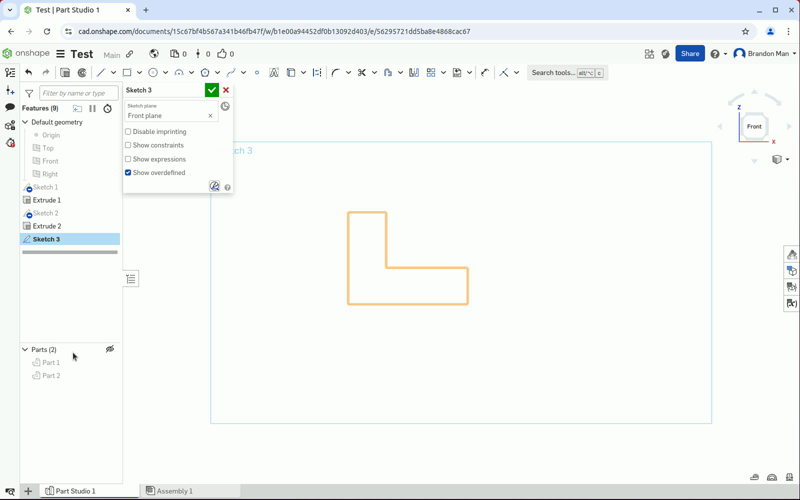
key_down(shift)
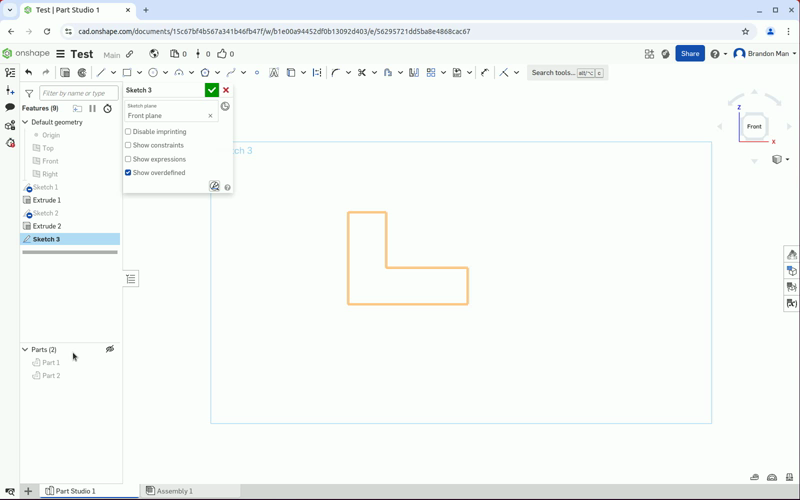
mouse_move(385, 266)
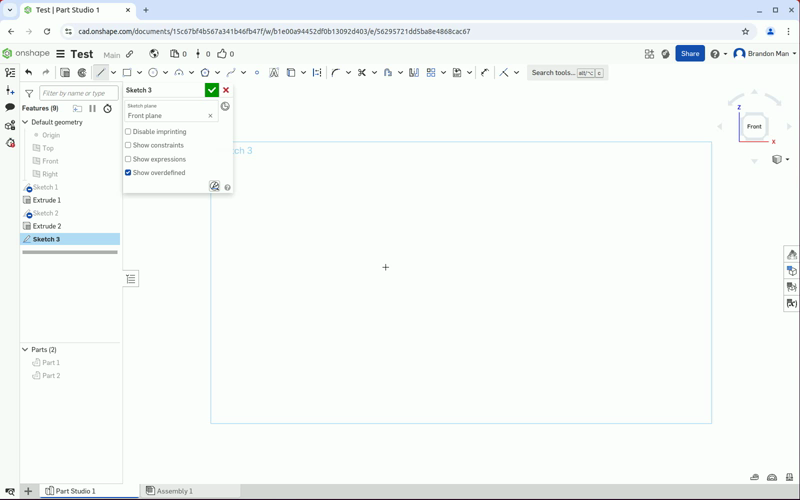
click(385, 266)
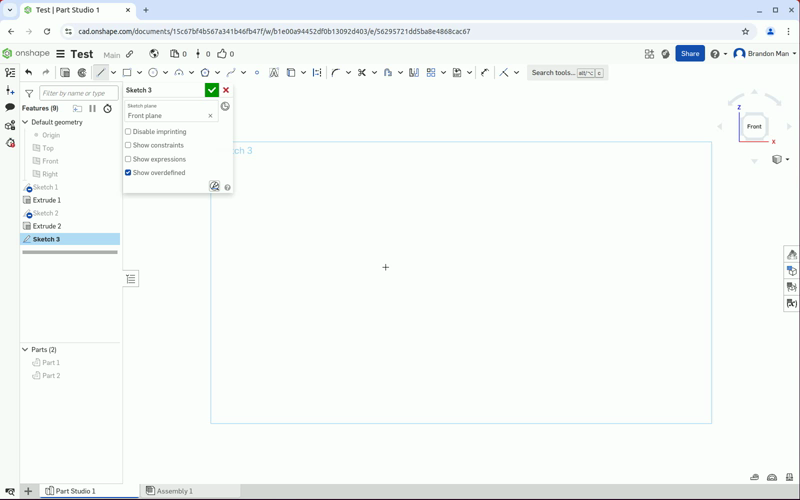
key_up(shift)
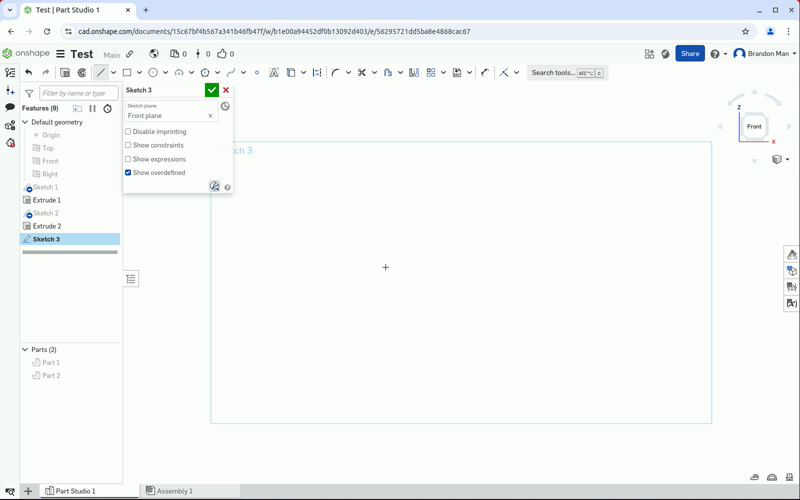
key_down(shift)
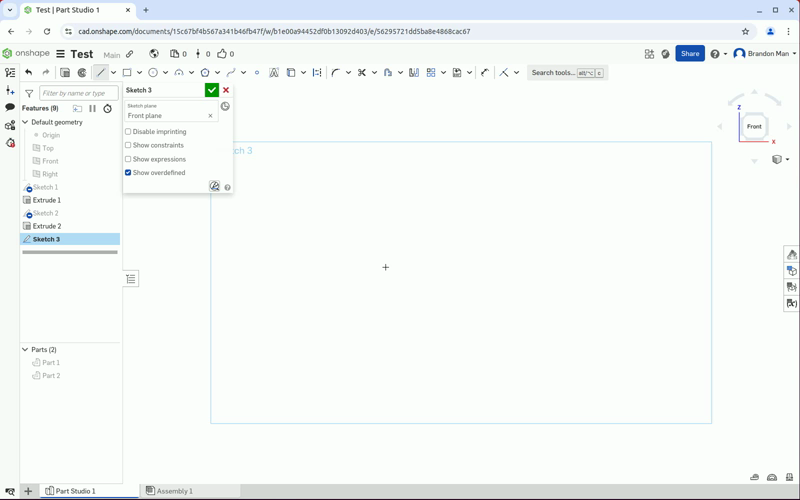
mouse_move(467, 266)
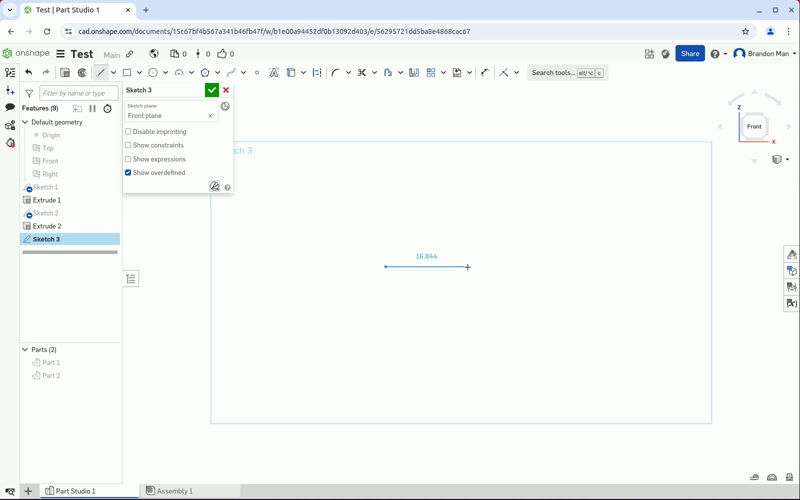
click(467, 266)
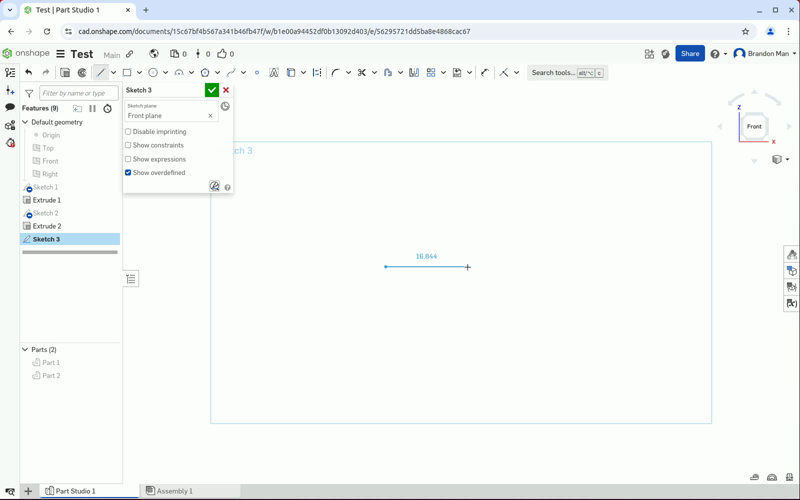
key_up(shift)
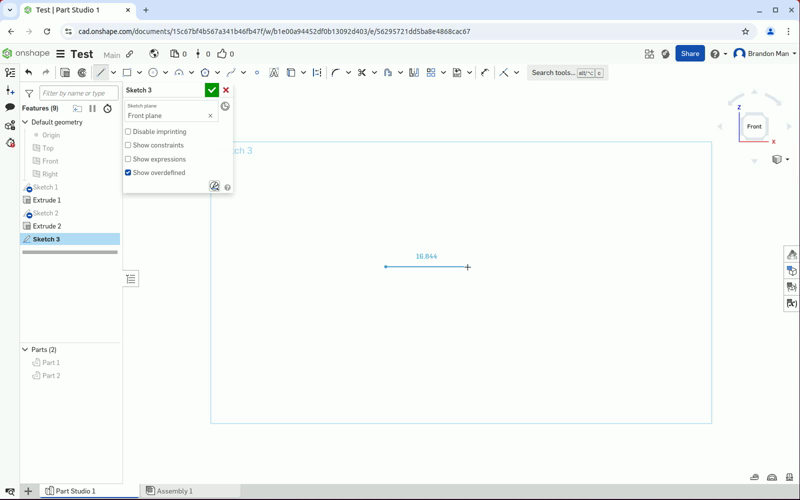
key_down(shift)
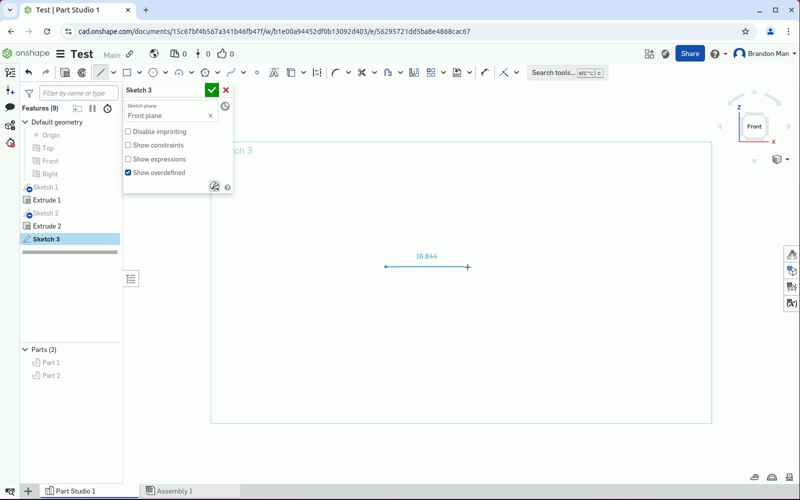
mouse_move(498, 266)
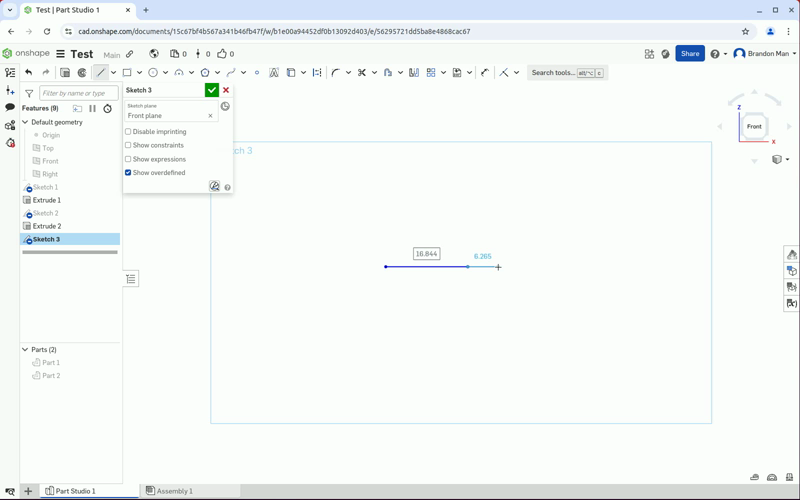
mouse_move(467, 211)
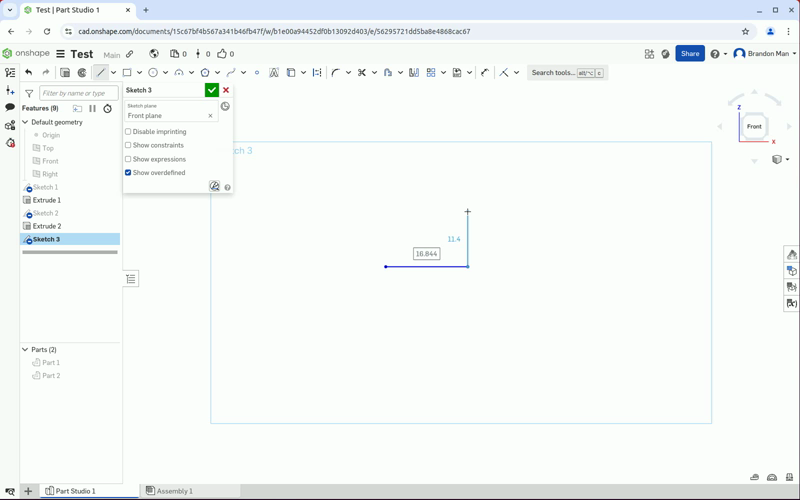
click(467, 211)
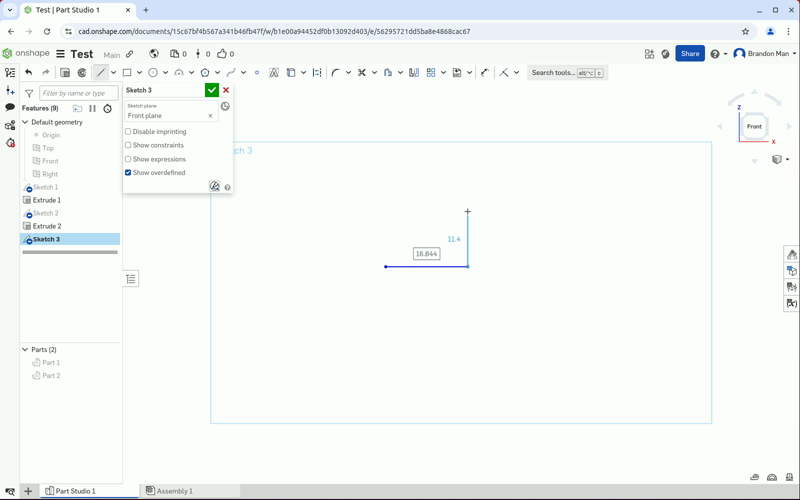
key_up(shift)
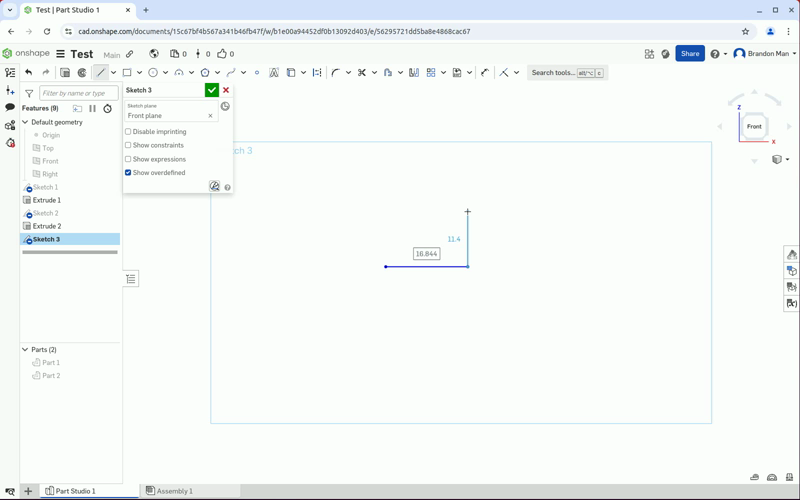
key_down(shift)
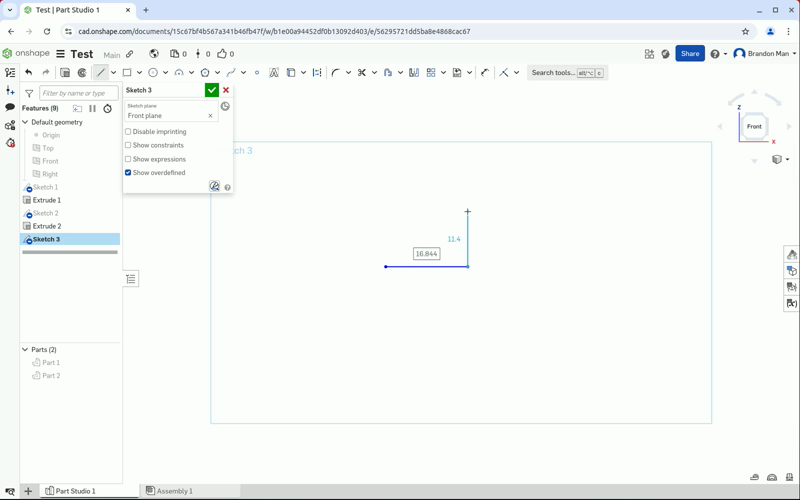
mouse_move(385, 211)
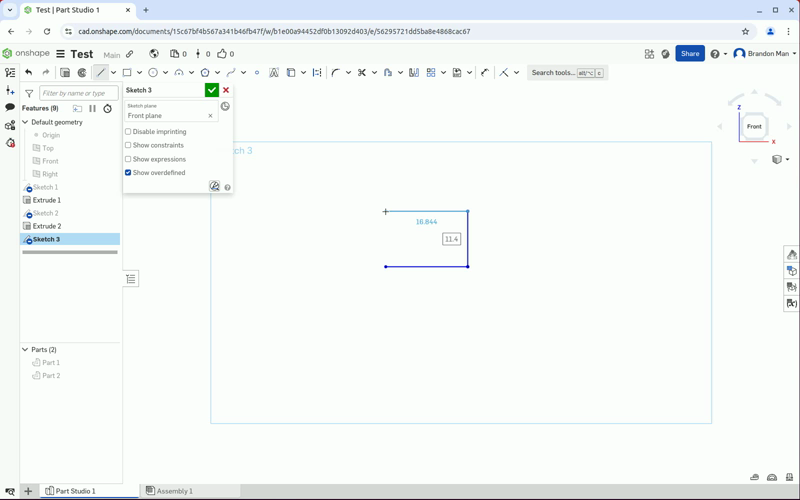
click(385, 211)
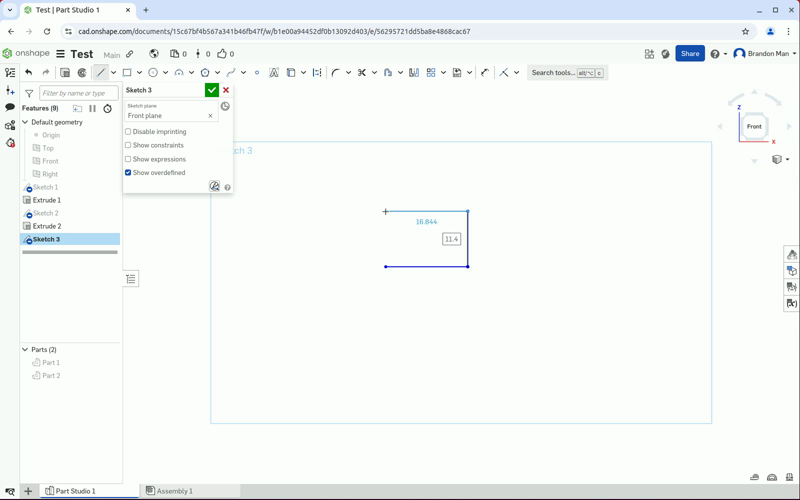
key_up(shift)
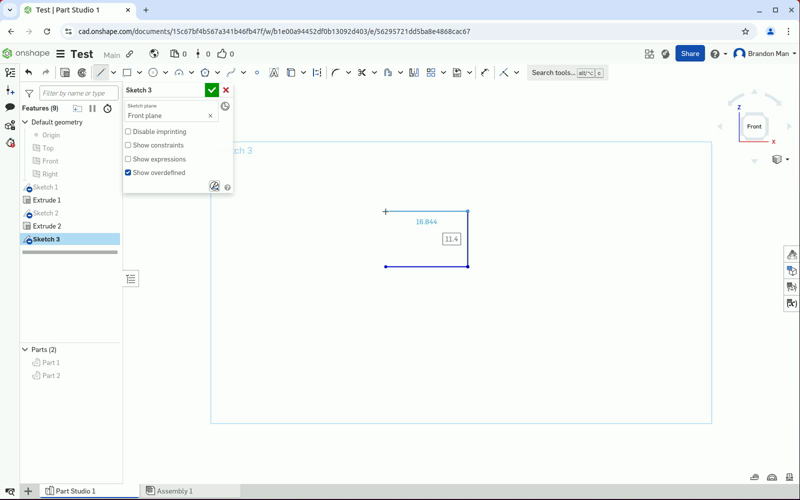
mouse_move(415, 211)
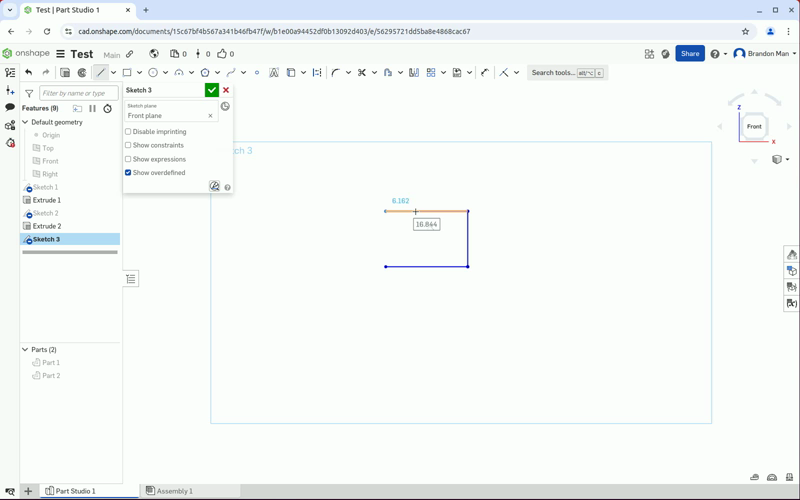
key_down(shift)
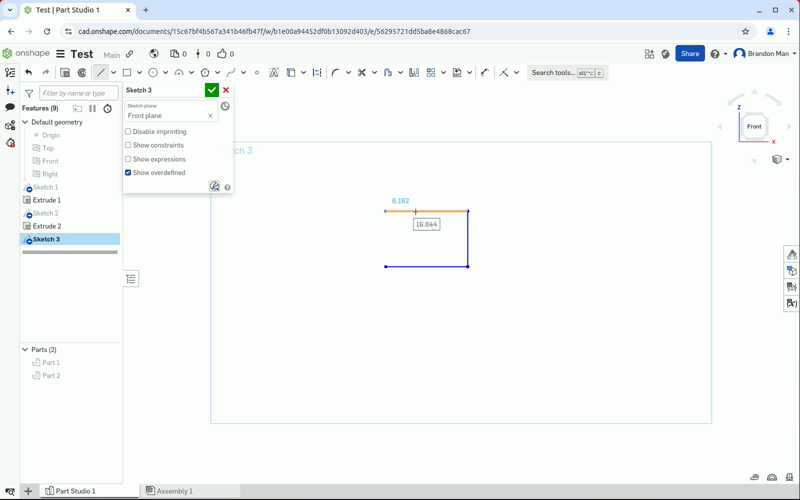
mouse_move(385, 266)
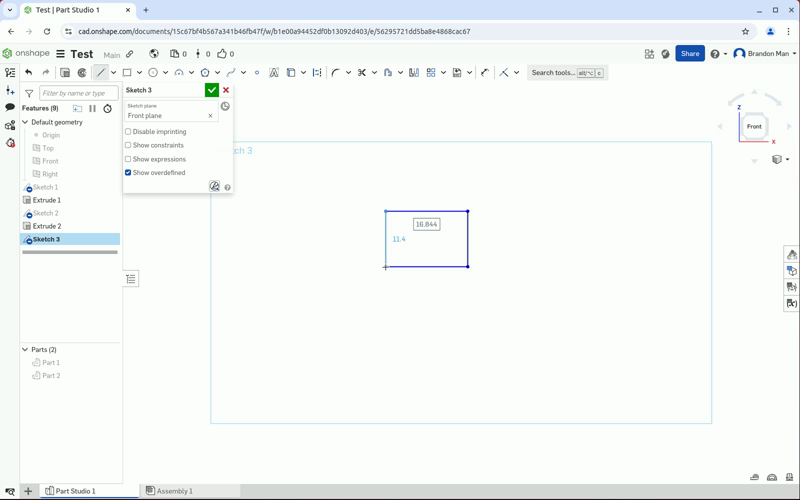
key_up(shift)
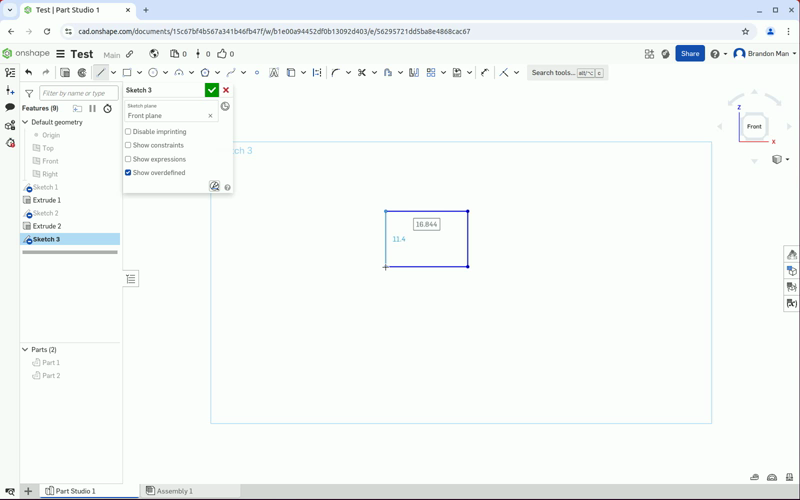
click(385, 266)
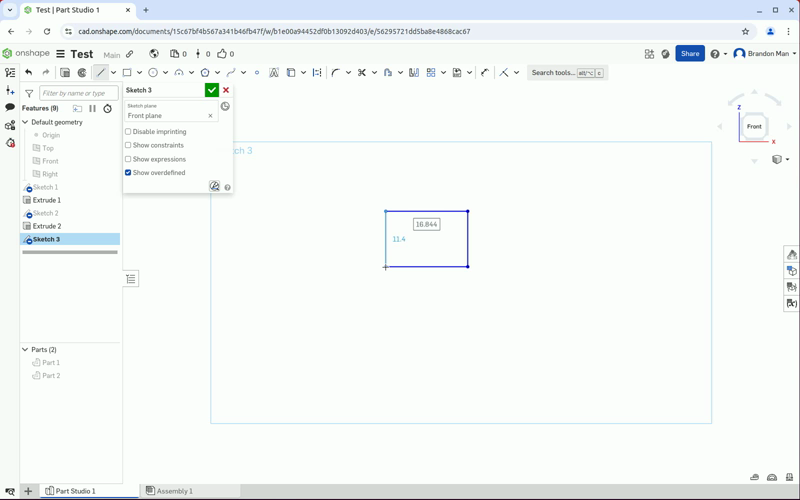
key(esc)
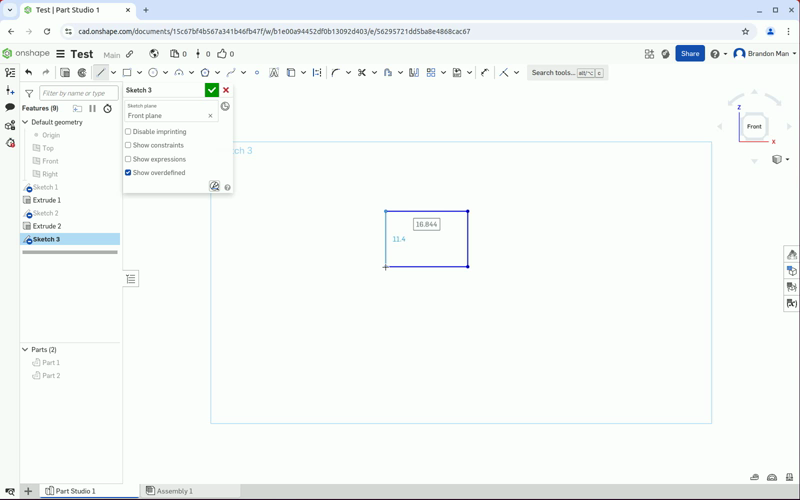
mouse_move(426, 225)
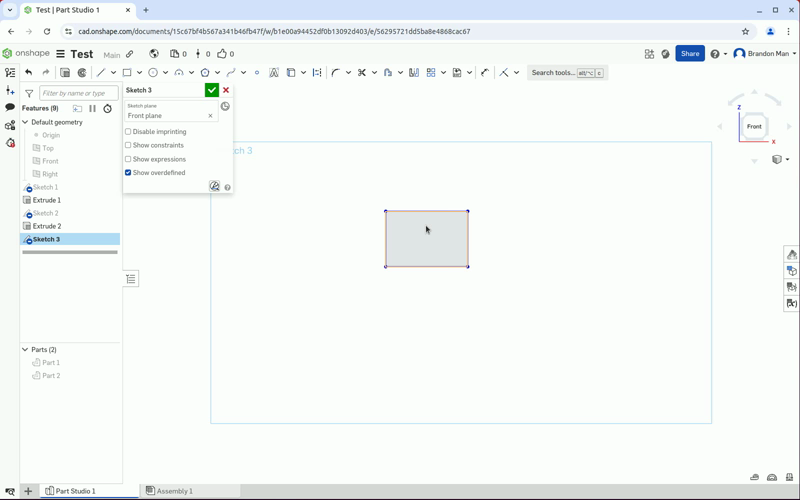
click(426, 225)
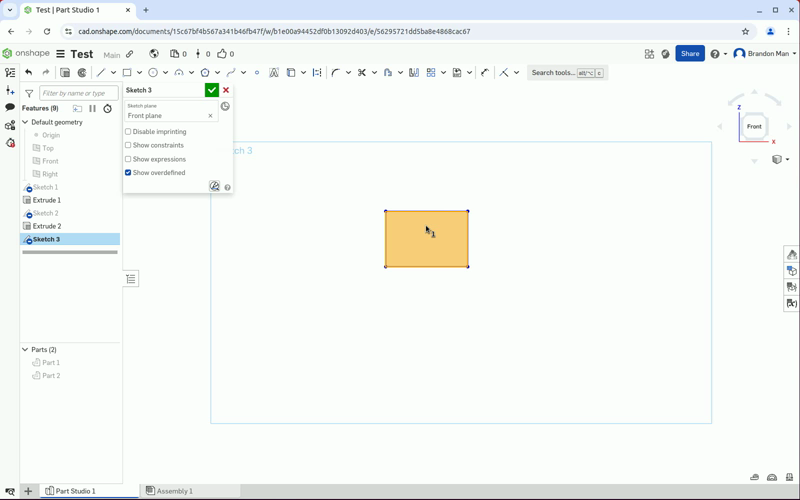
mouse_move(73, 352)
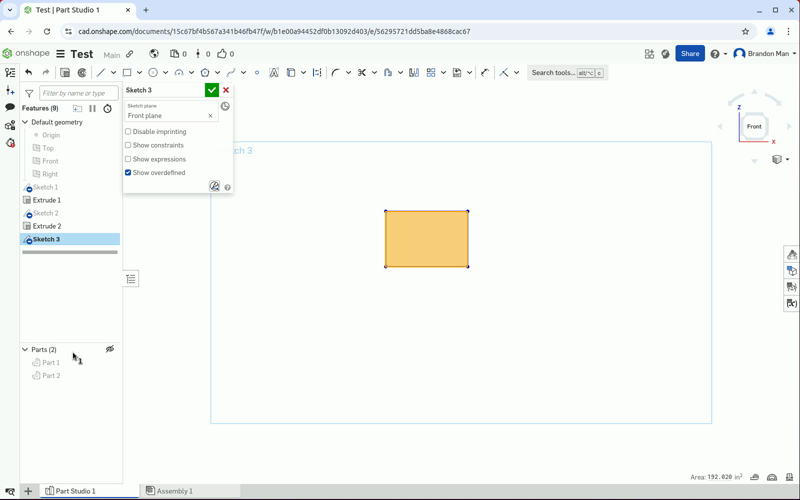
key(shift+y)
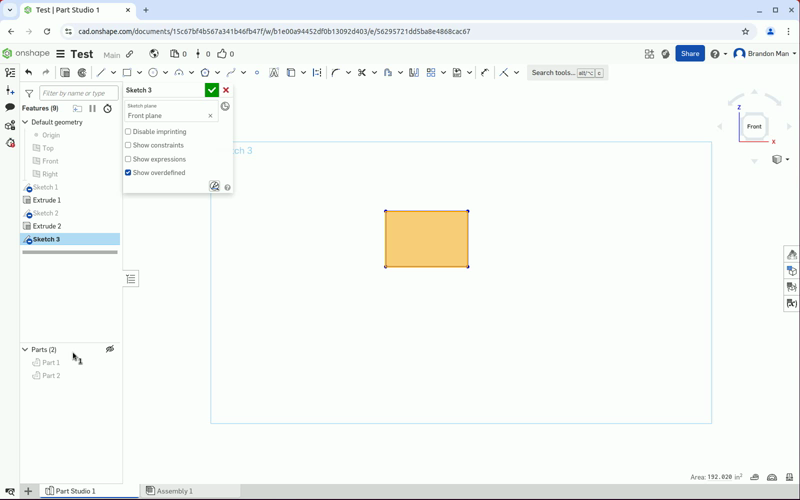
key(shift+e)
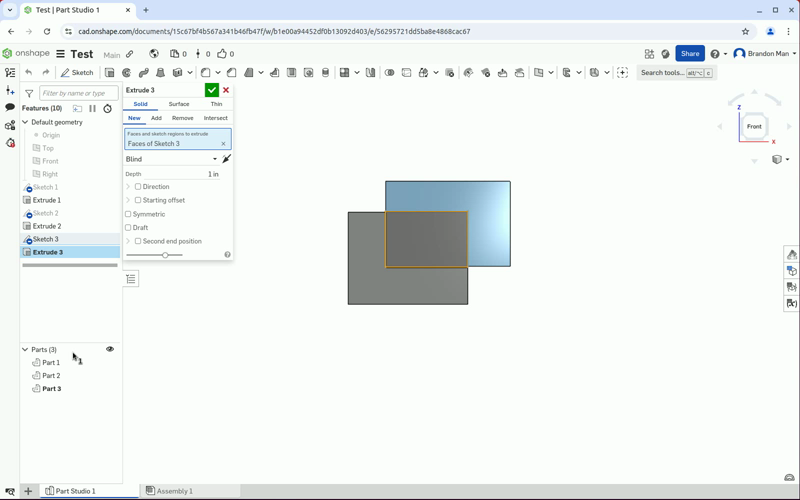
mouse_move(143, 106)
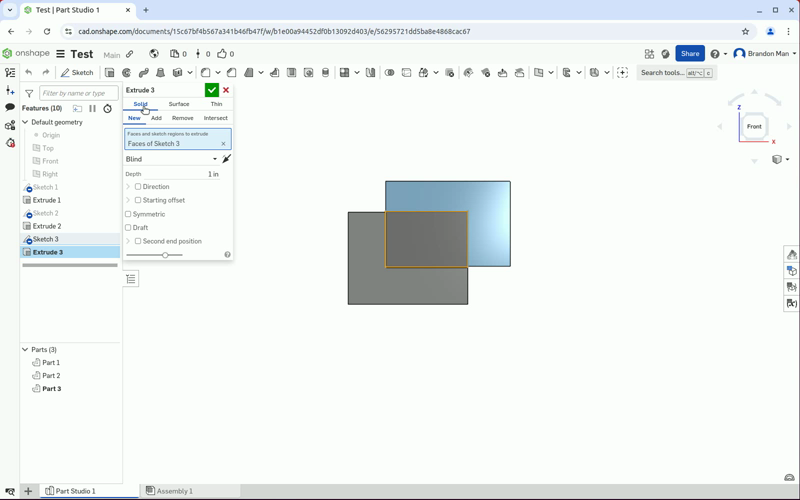
click(143, 106)
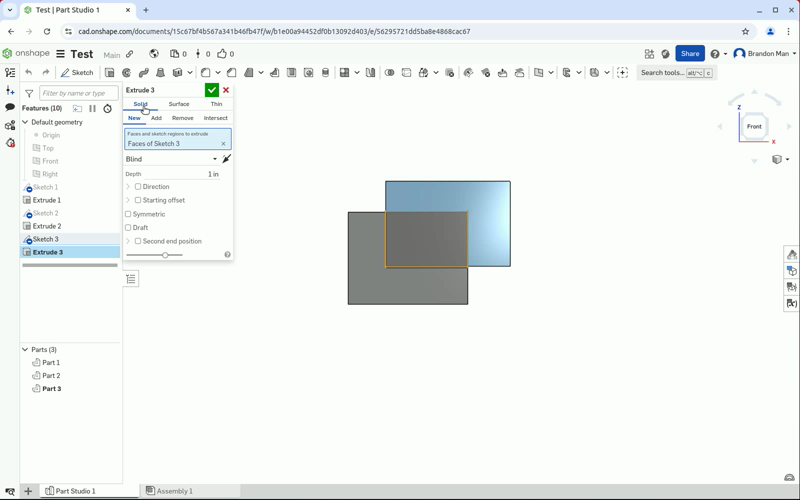
mouse_move(137, 120)
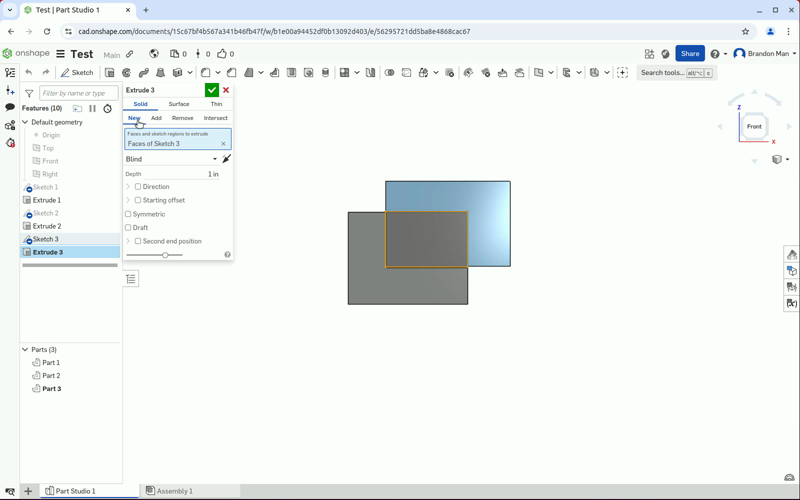
click(137, 120)
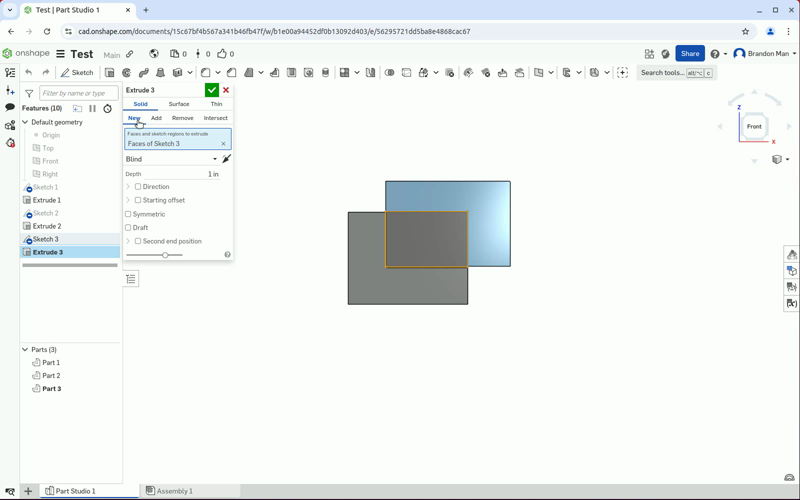
key(tab, 4)
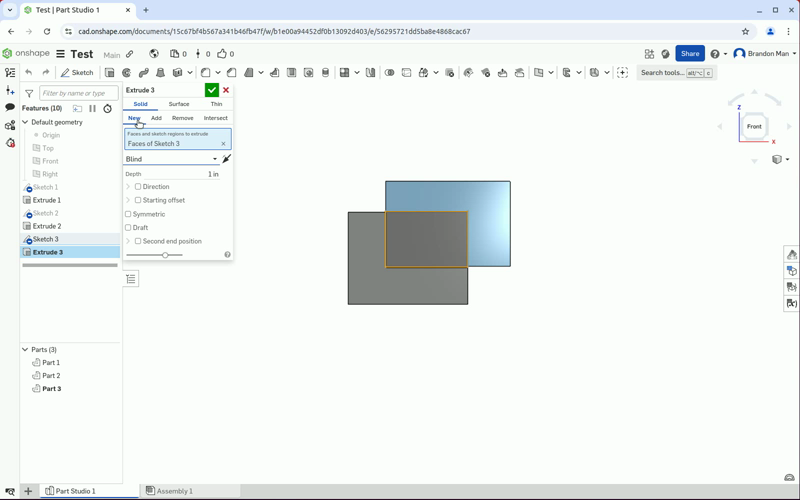
text(8.666)
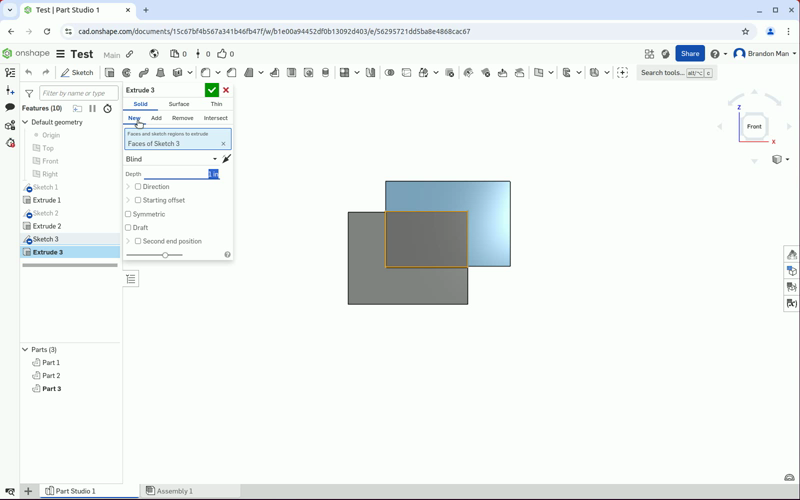
key(enter)
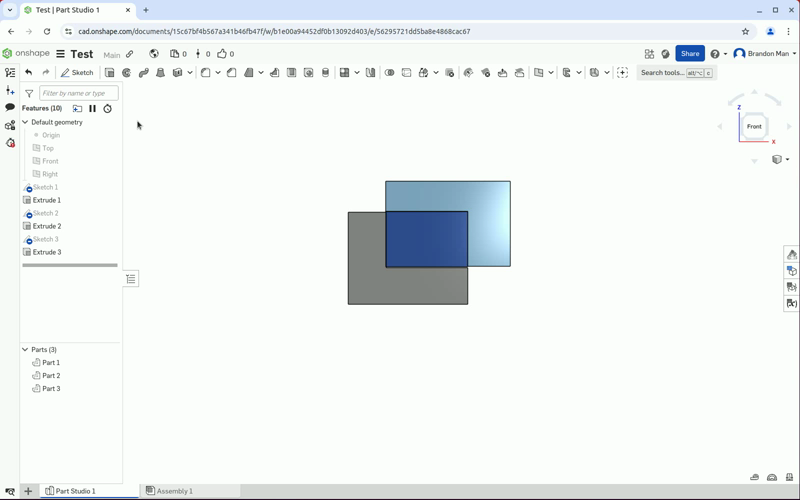
key(shift+h)
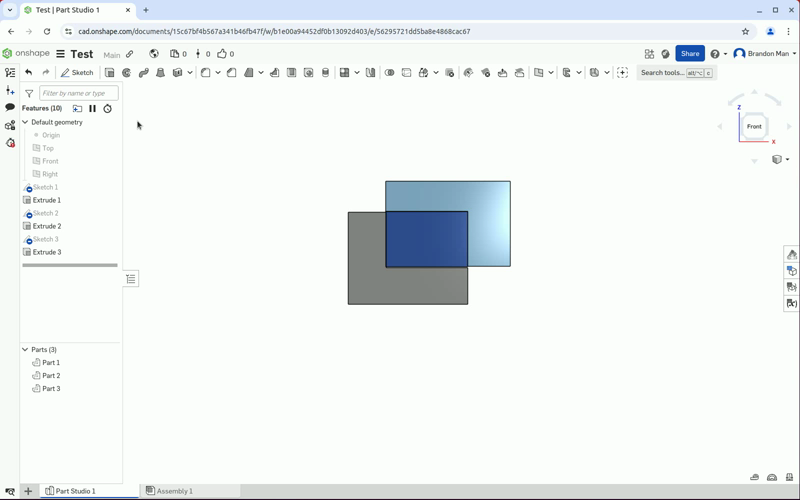
key(shift+h)
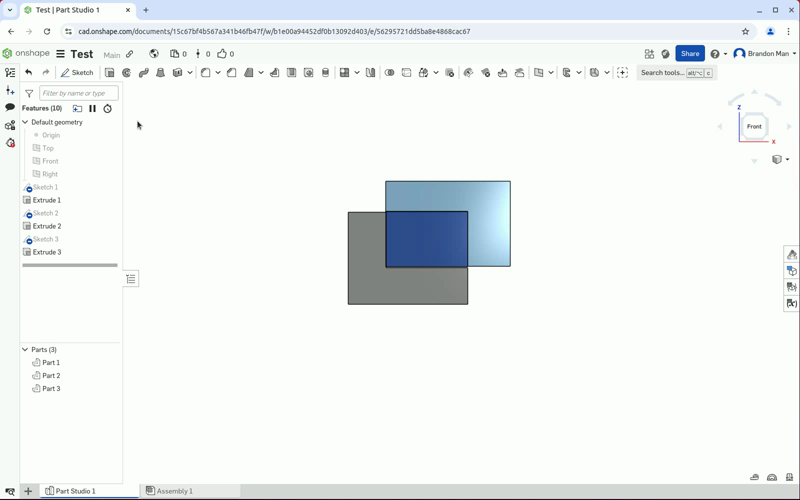
key(shift+7)
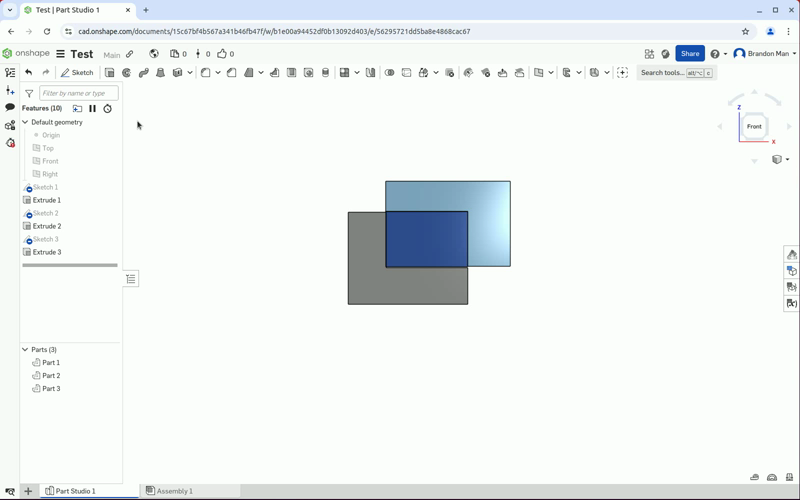
key(left, 2)
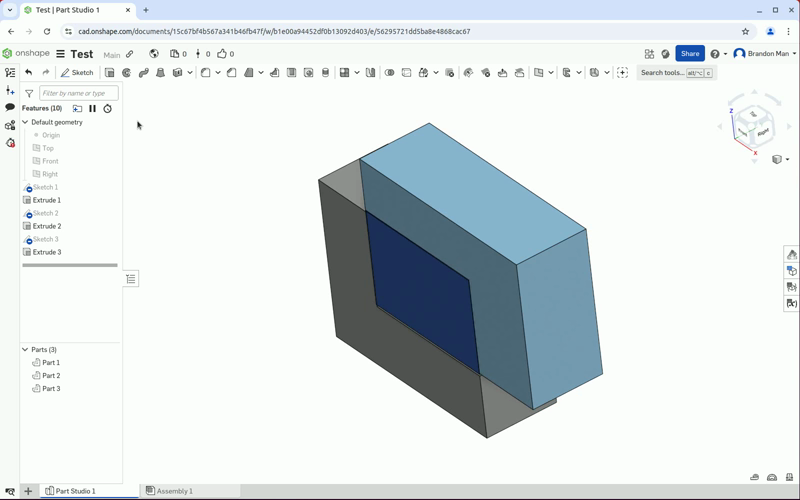
key(down, 2)
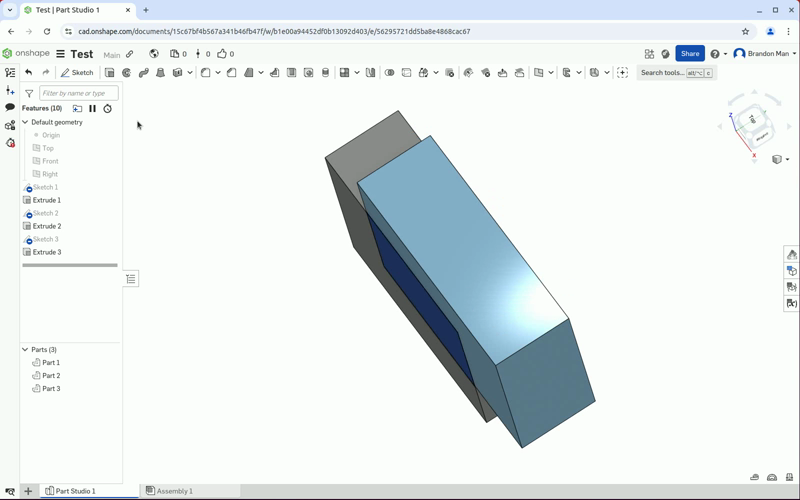
key(up, 2)
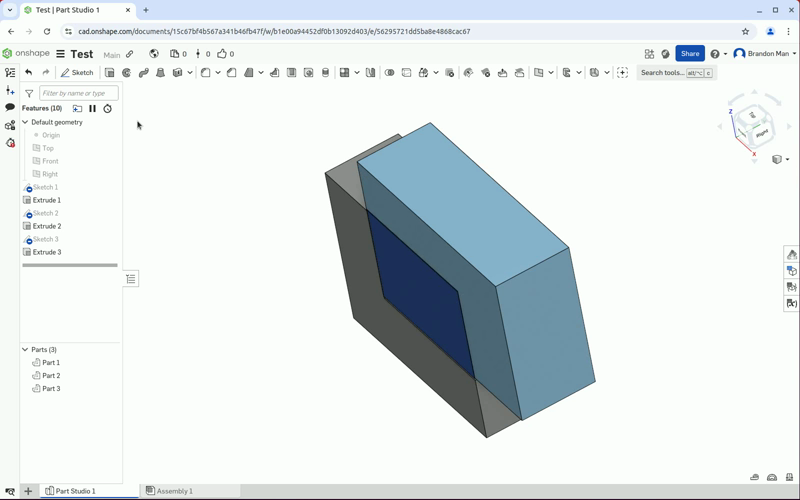
key(right, 2)
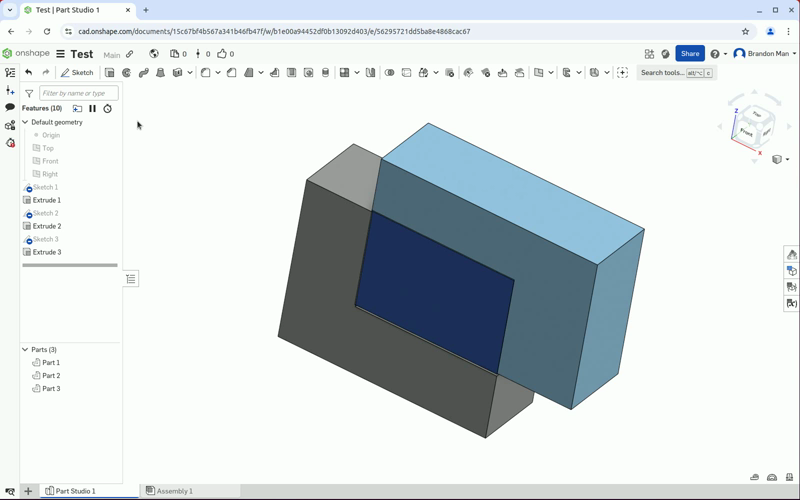
mouse_move(73, 189)
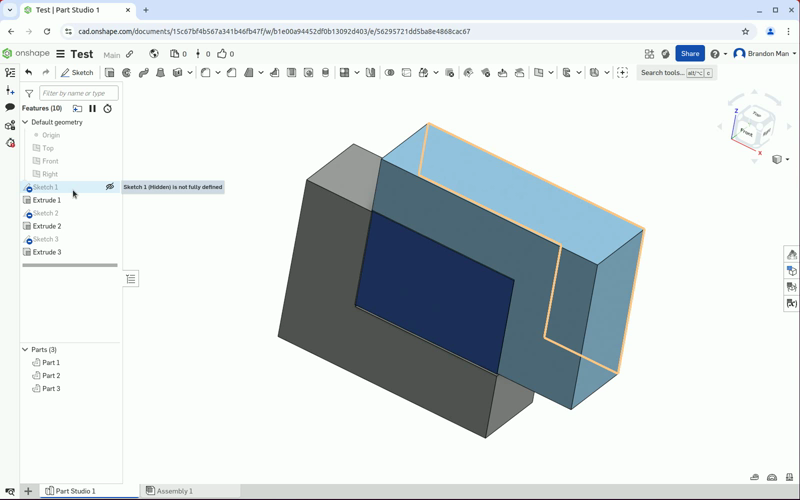
click(73, 189)